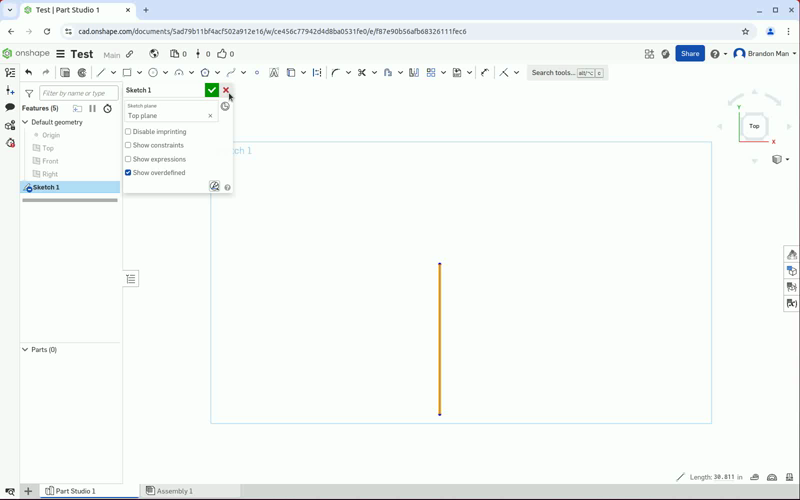
key(shift+h)
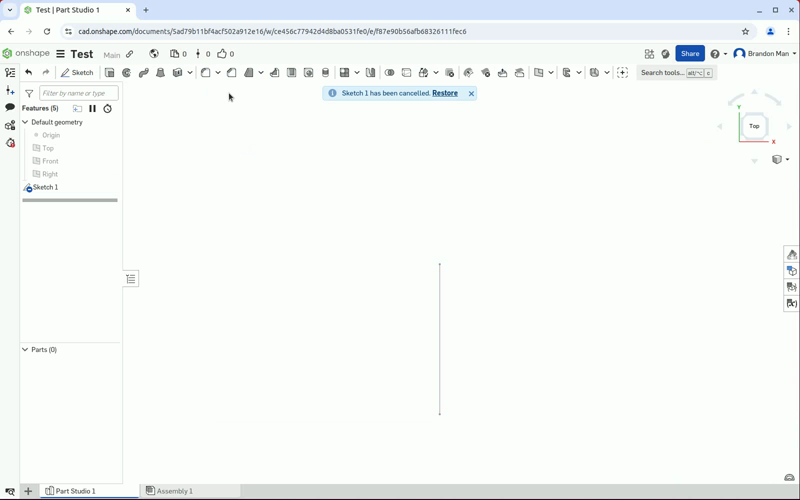
key(shift+s)
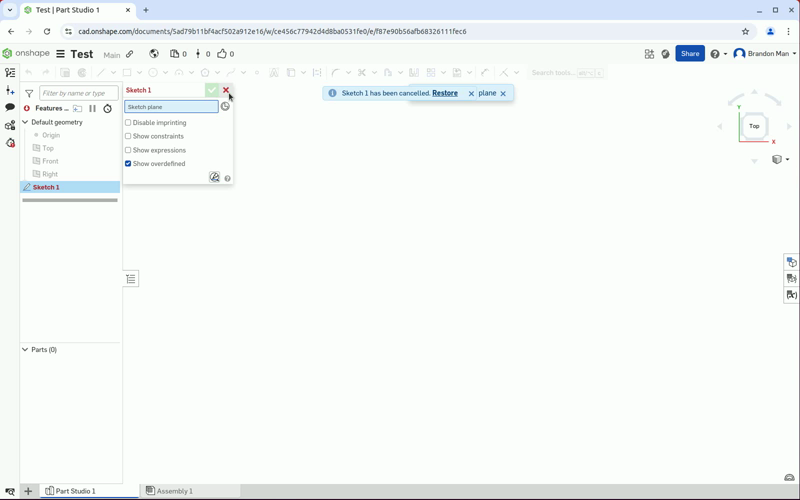
mouse_move(73, 150)
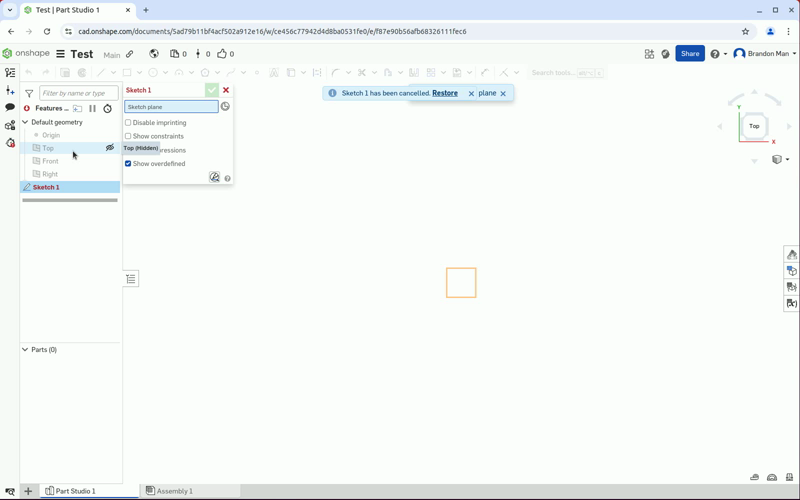
click(73, 150)
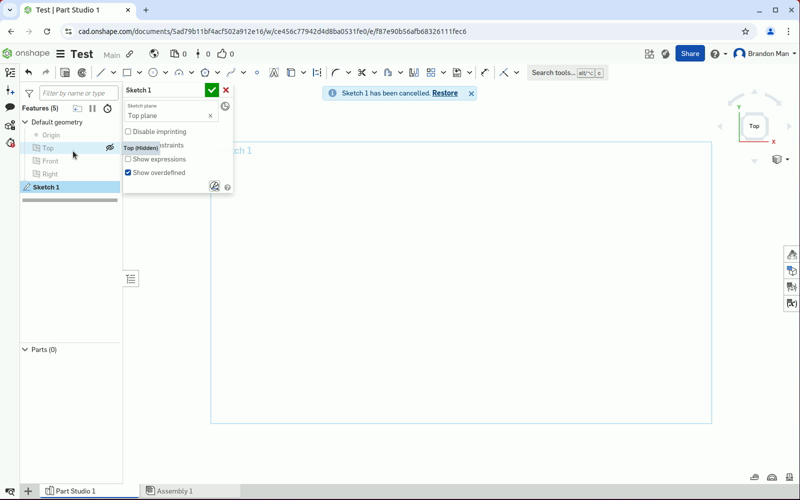
mouse_move(73, 352)
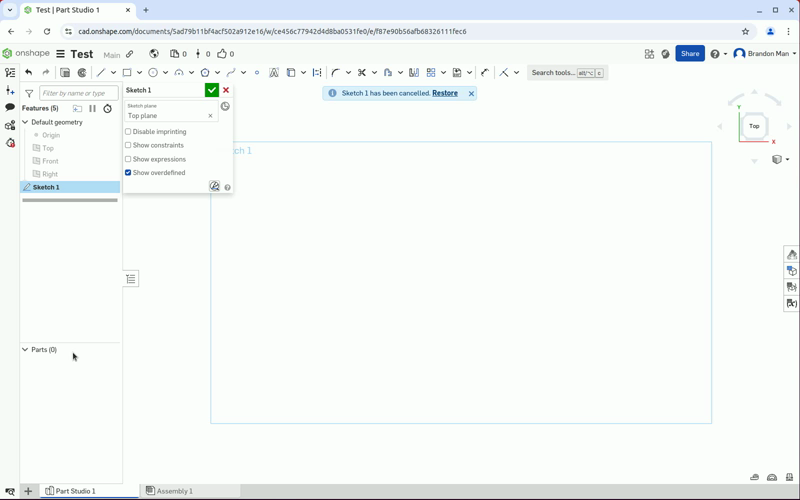
key(y)
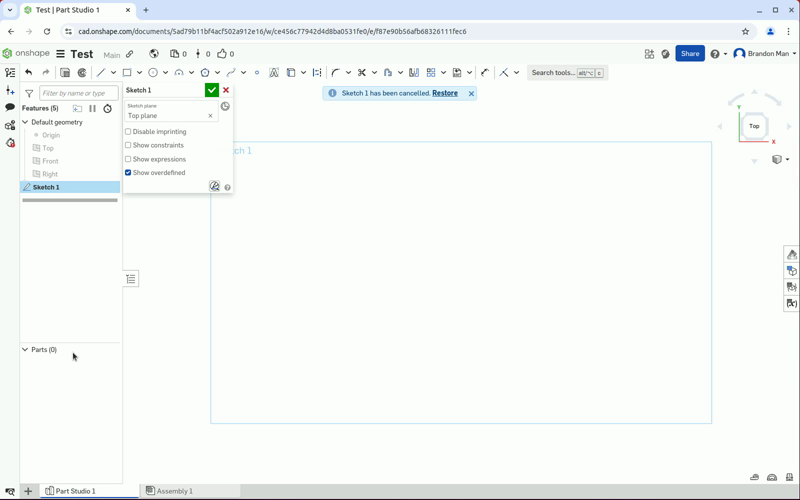
key(l)
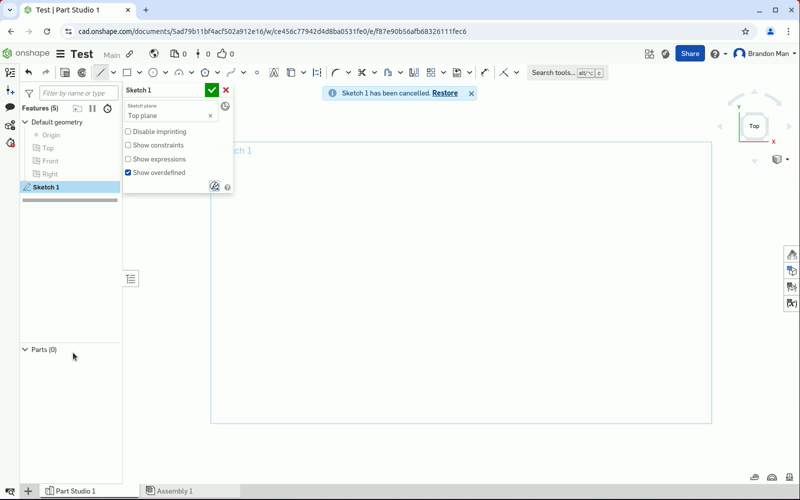
key_down(shift)
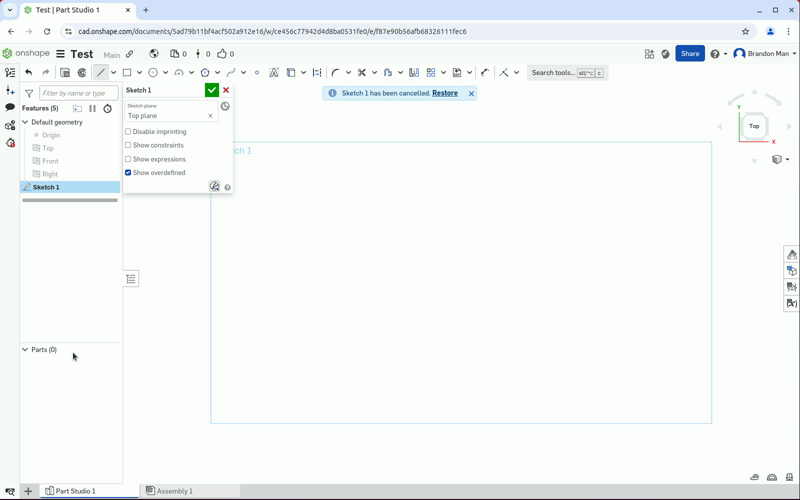
mouse_move(404, 339)
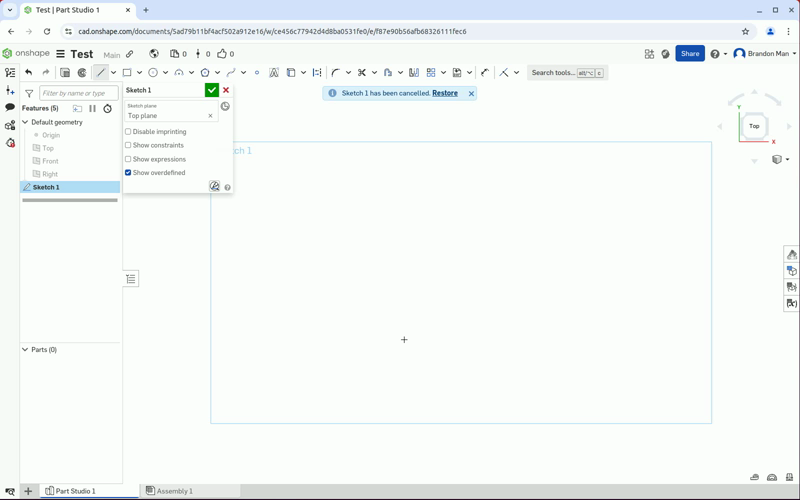
click(404, 339)
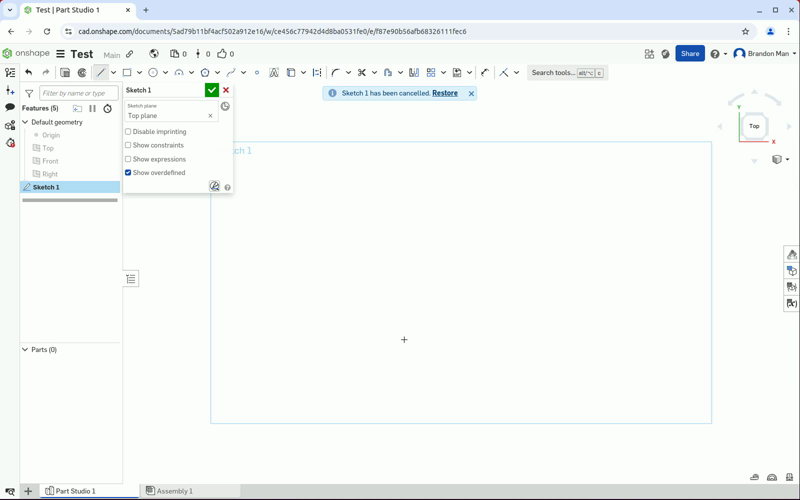
key_up(shift)
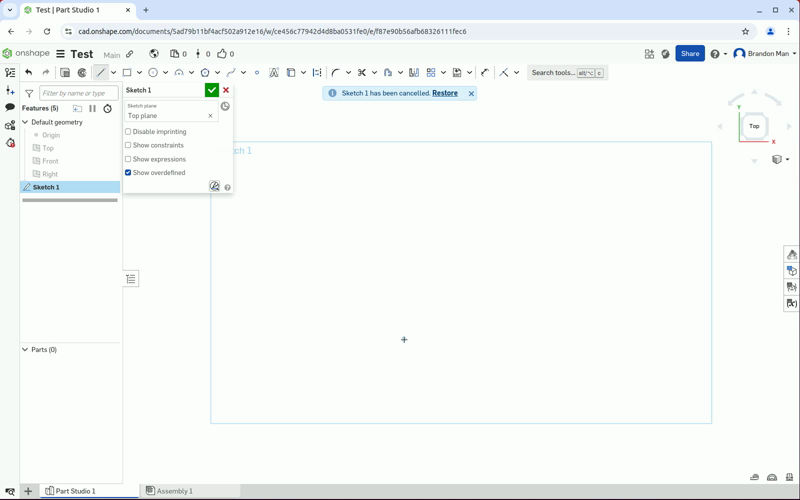
key_down(shift)
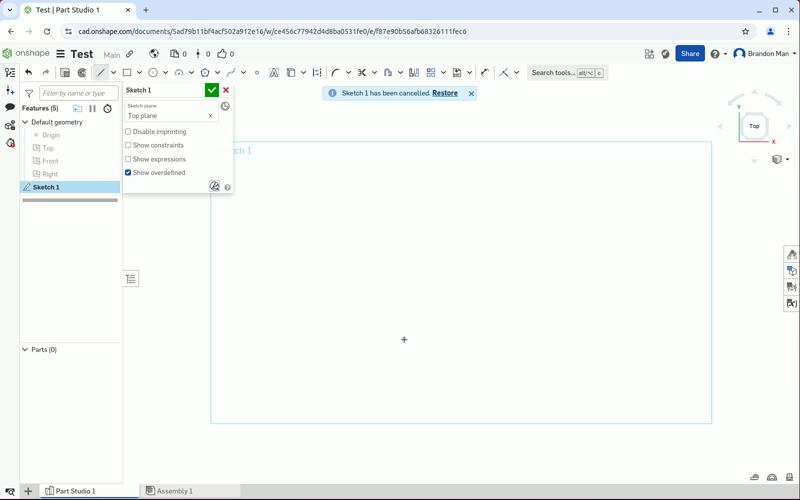
mouse_move(516, 339)
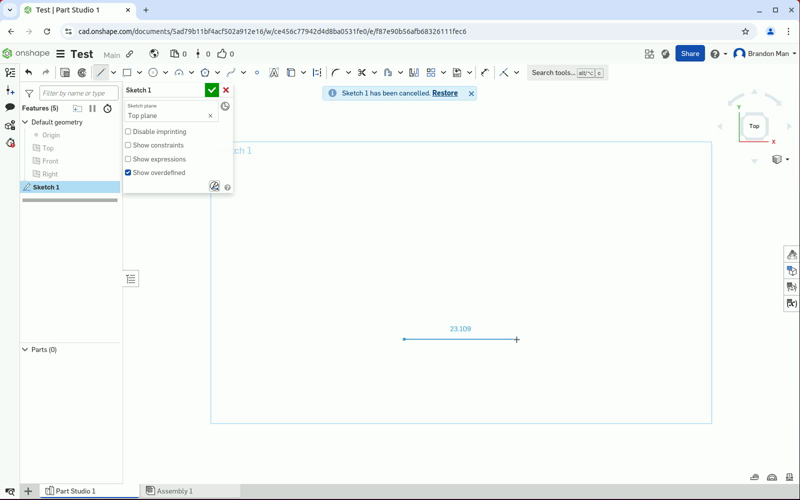
click(516, 339)
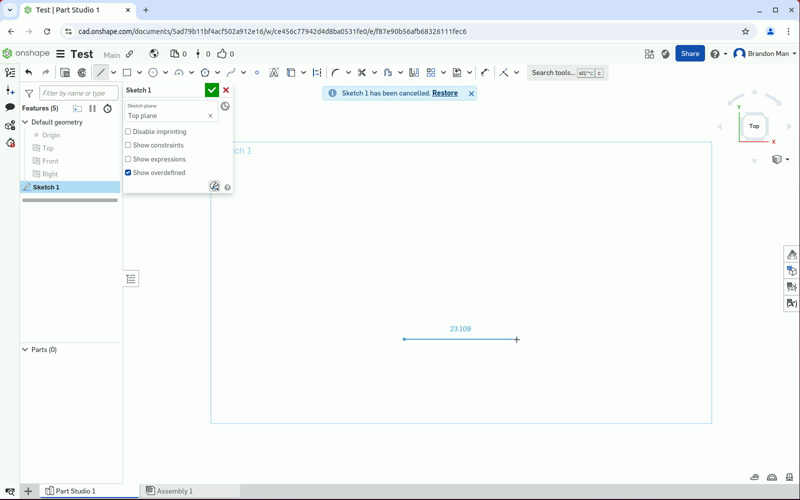
key_up(shift)
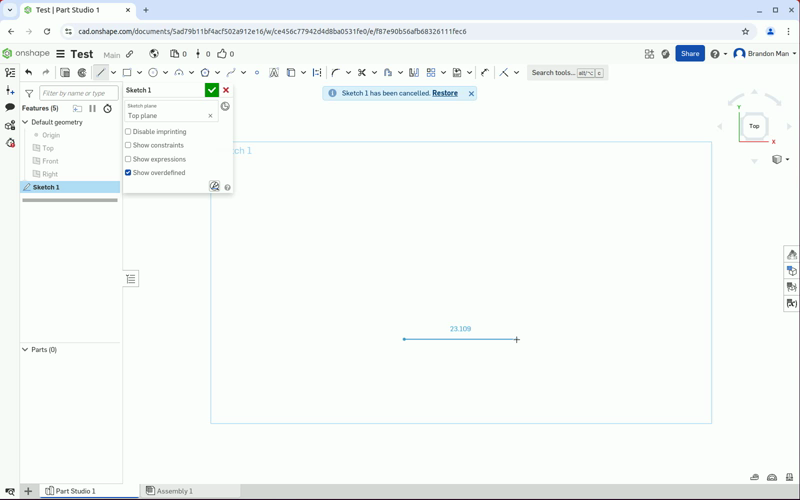
key_down(shift)
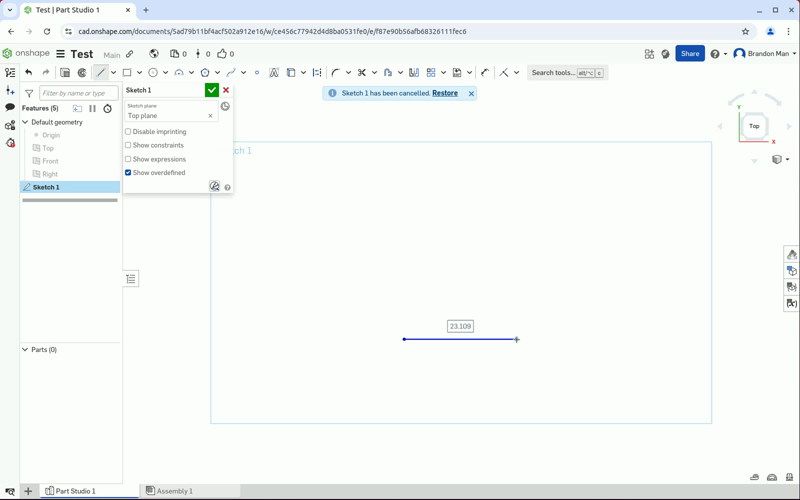
mouse_move(516, 226)
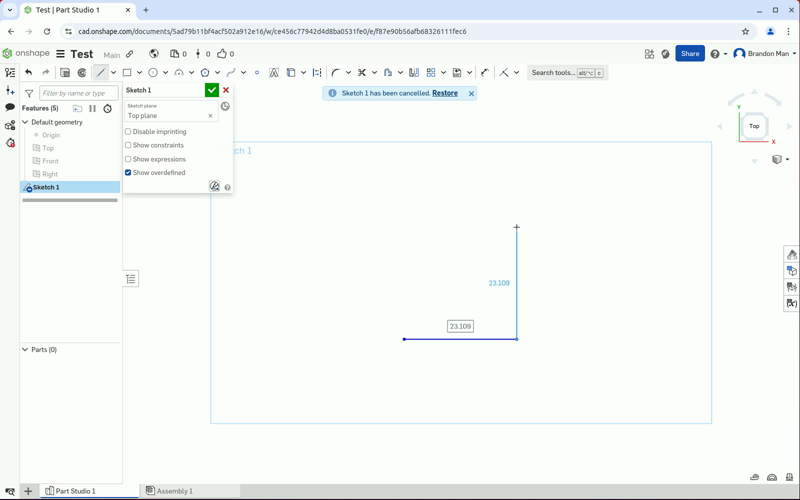
click(516, 226)
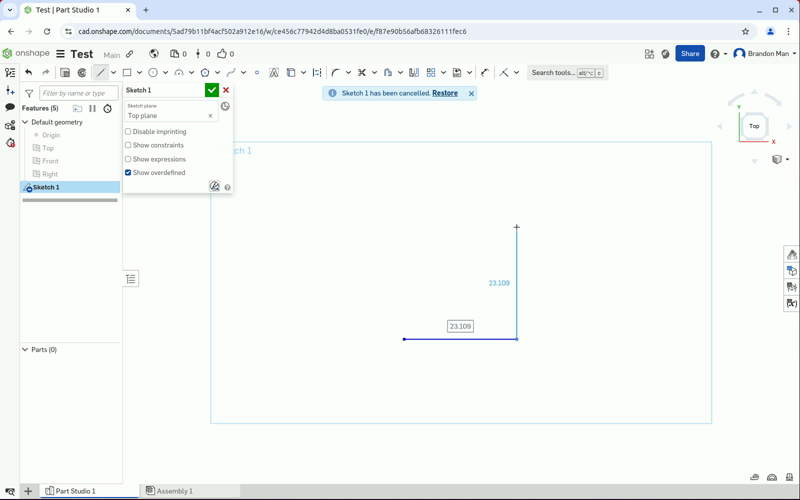
key_up(shift)
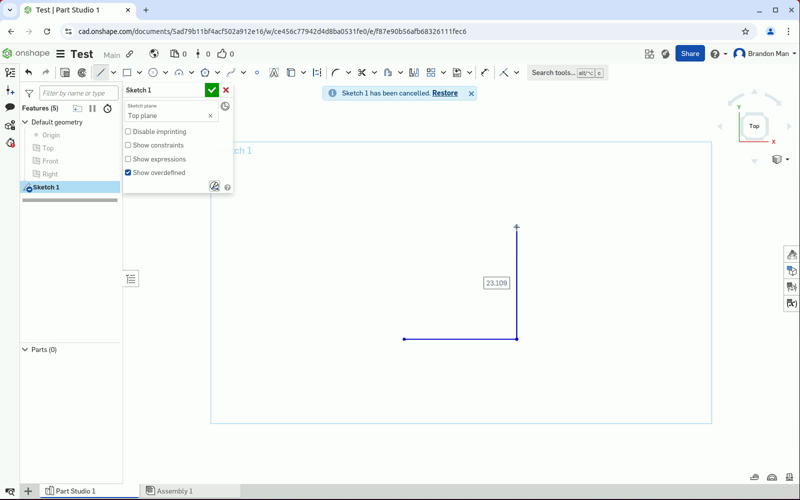
key_down(shift)
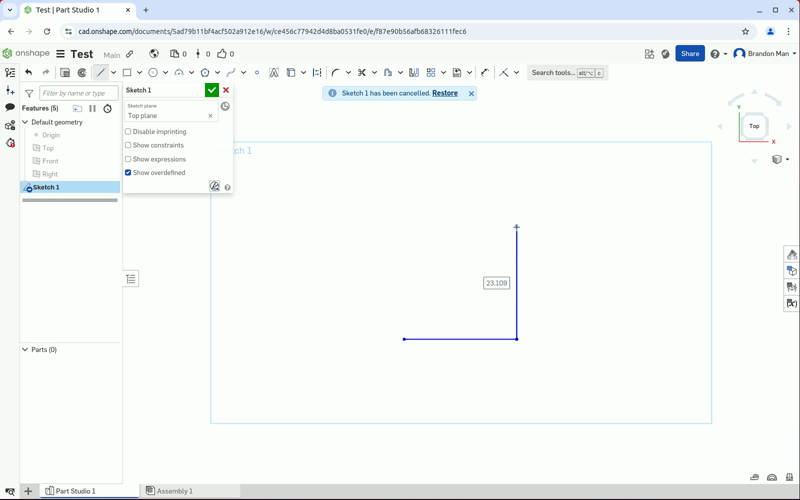
mouse_move(404, 226)
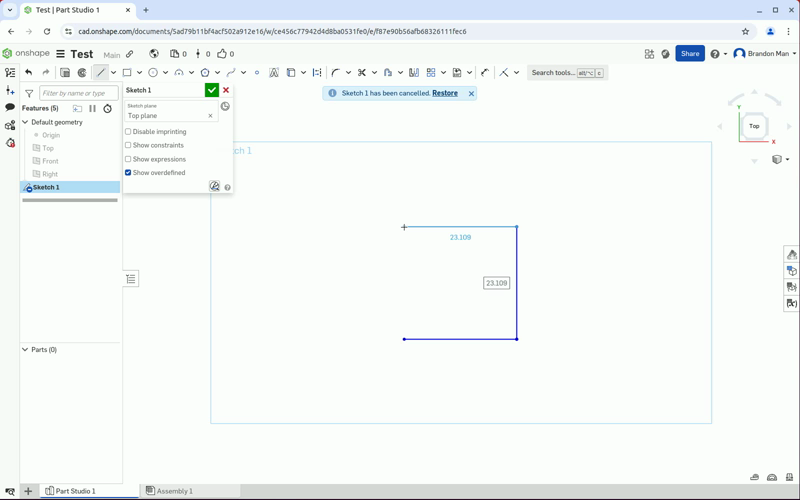
click(404, 226)
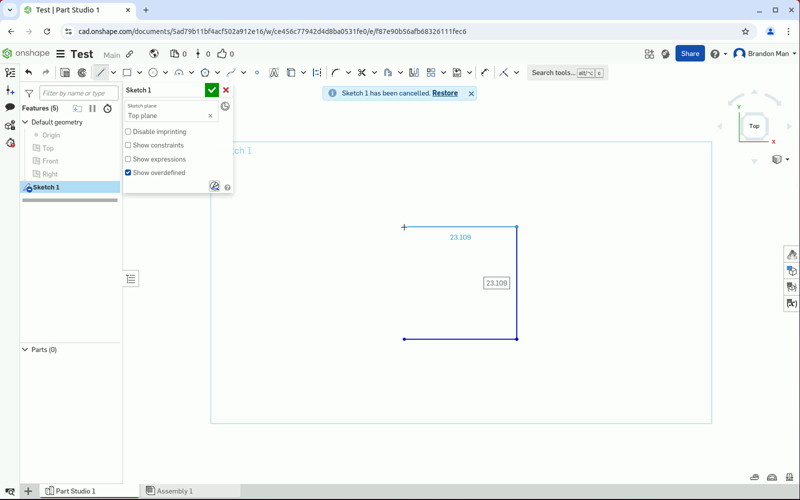
key_up(shift)
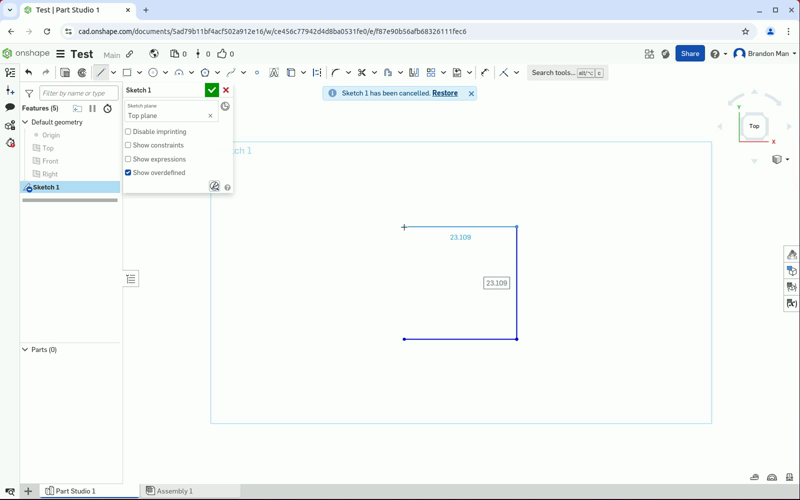
key_down(shift)
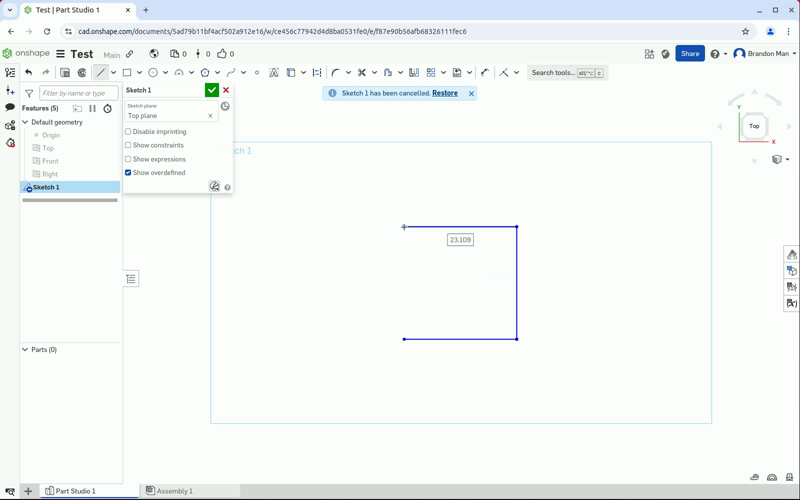
mouse_move(404, 339)
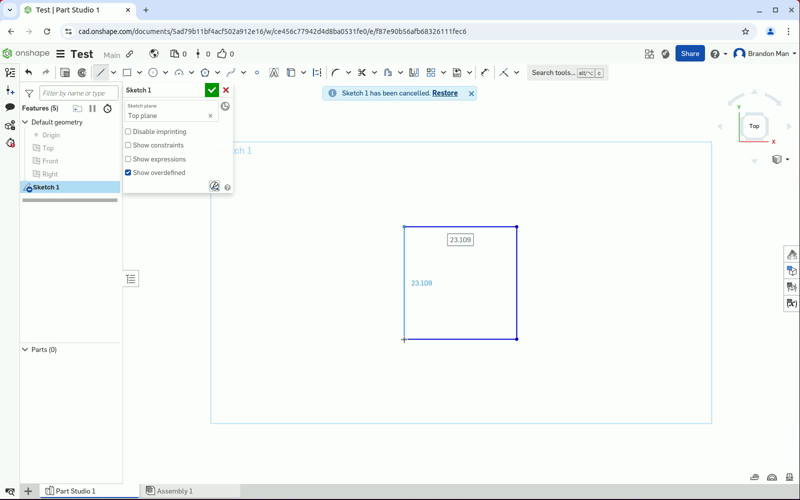
key_up(shift)
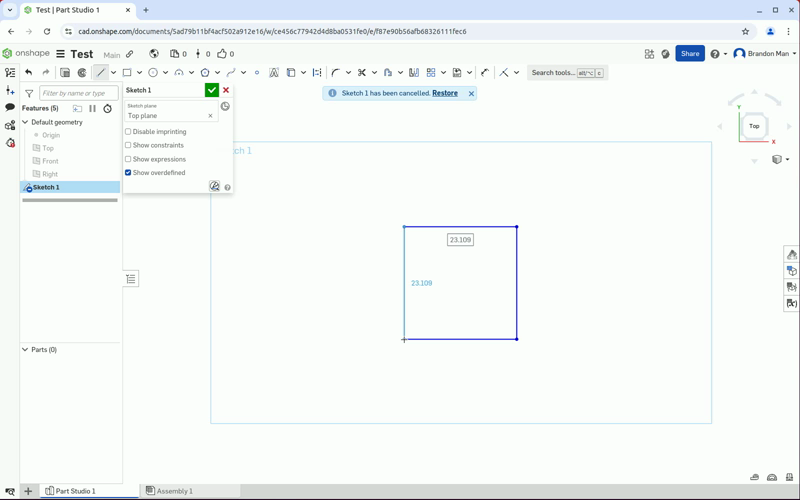
click(404, 339)
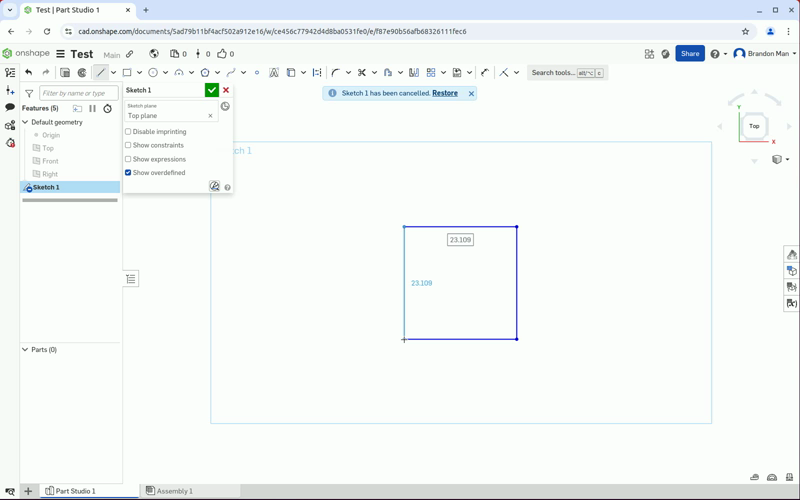
key(esc)
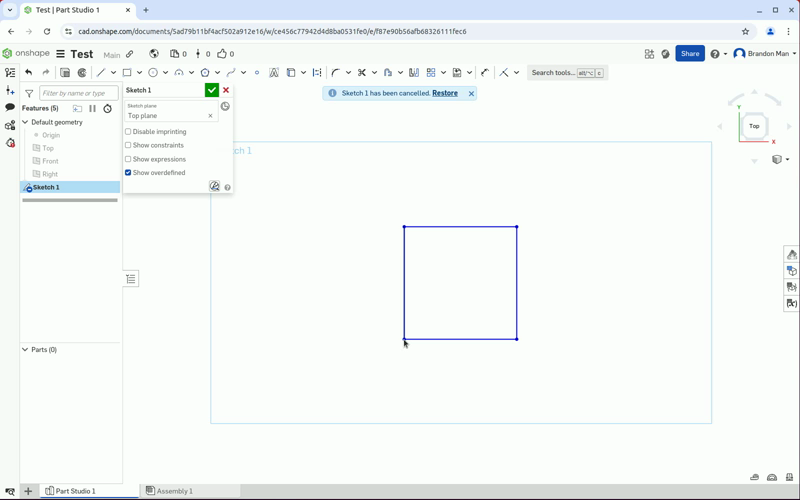
mouse_move(440, 313)
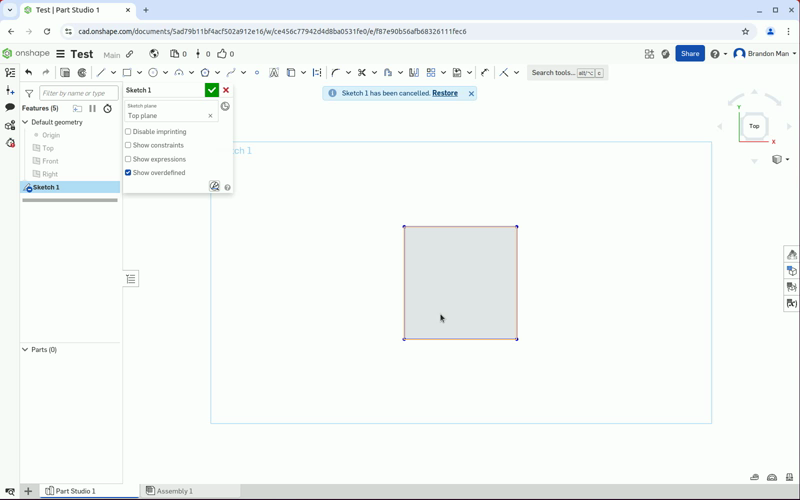
click(440, 313)
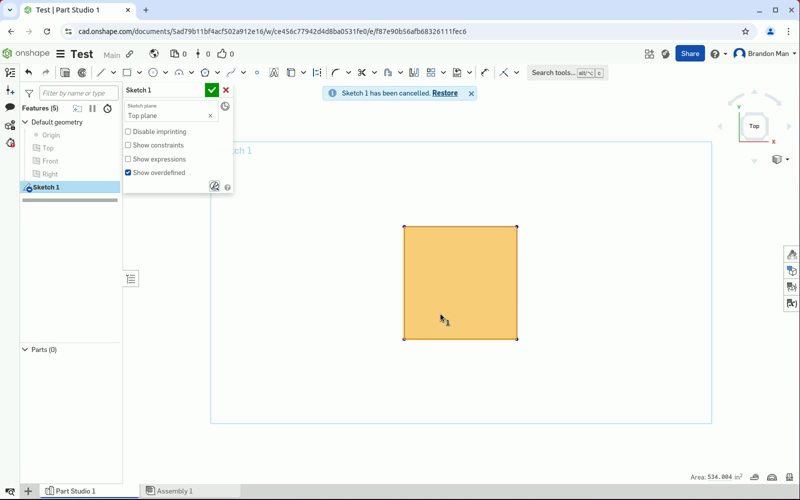
mouse_move(73, 352)
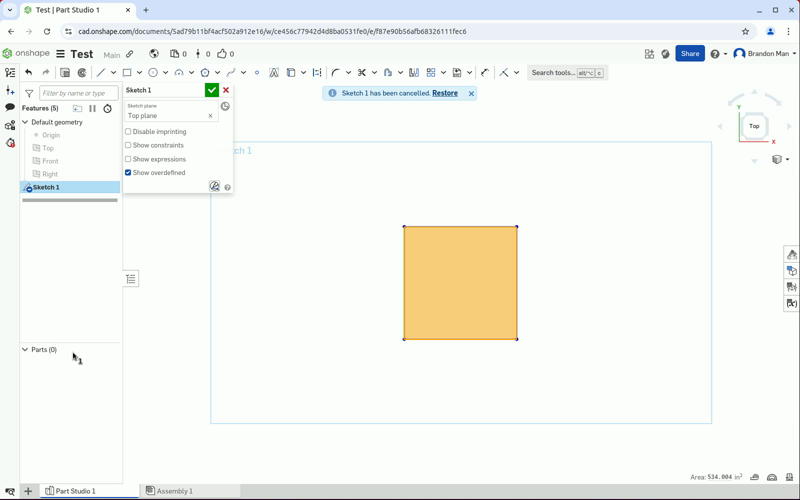
key(shift+y)
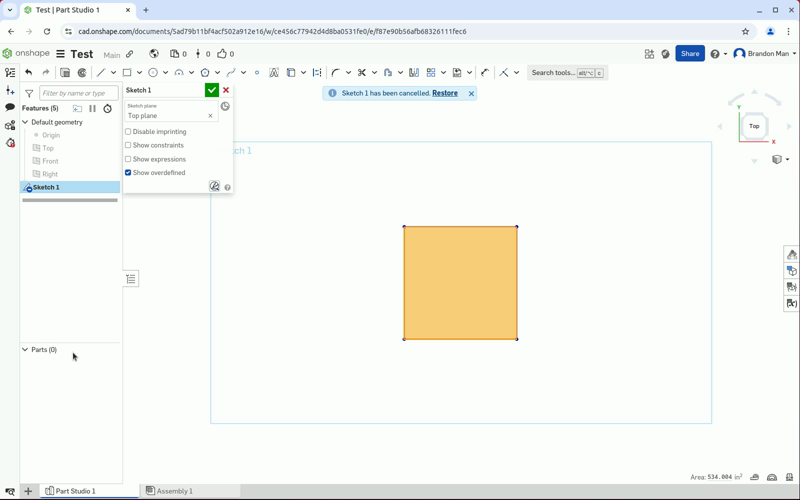
key(shift+e)
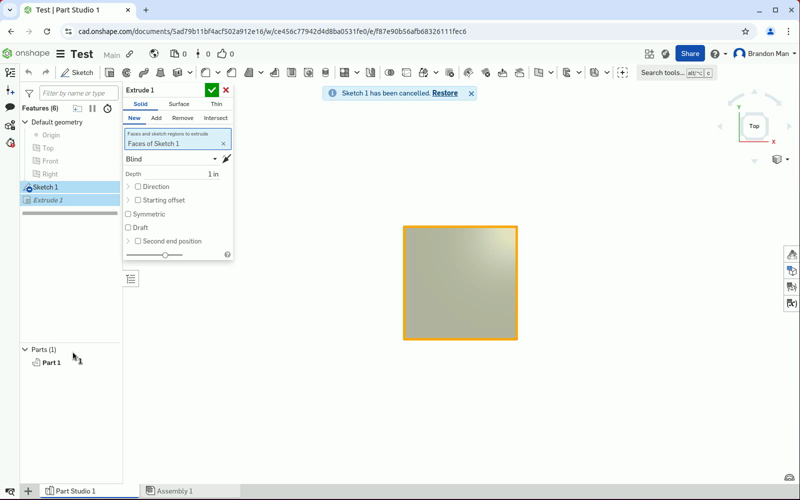
mouse_move(143, 106)
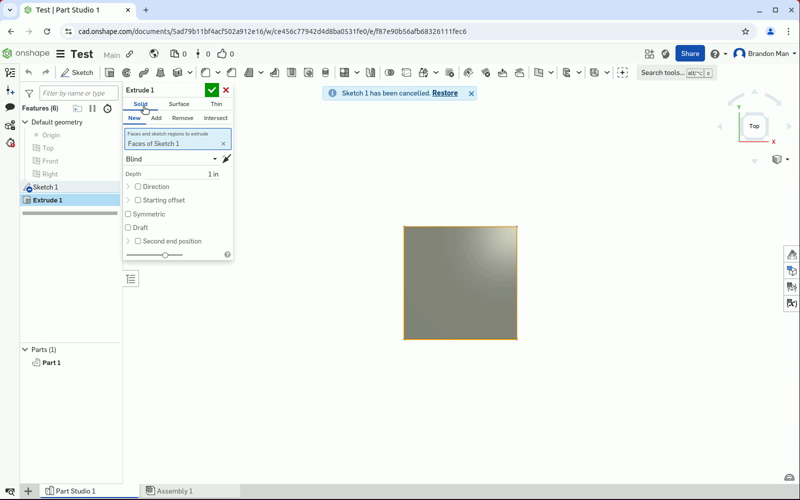
click(143, 106)
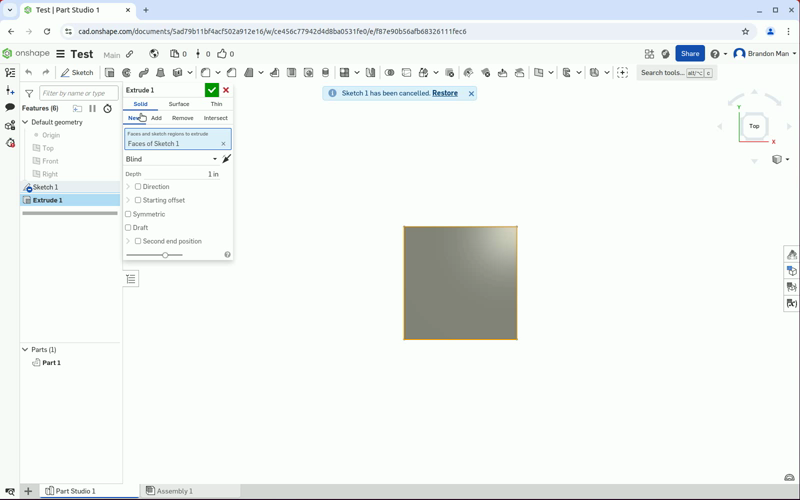
mouse_move(137, 120)
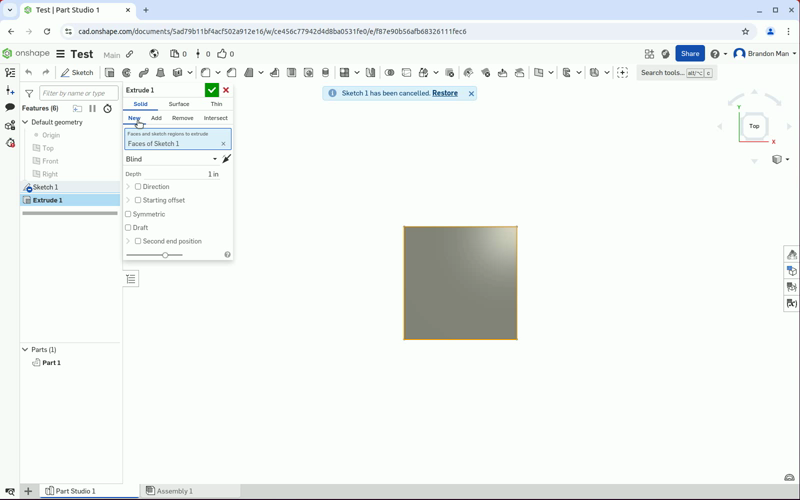
click(137, 120)
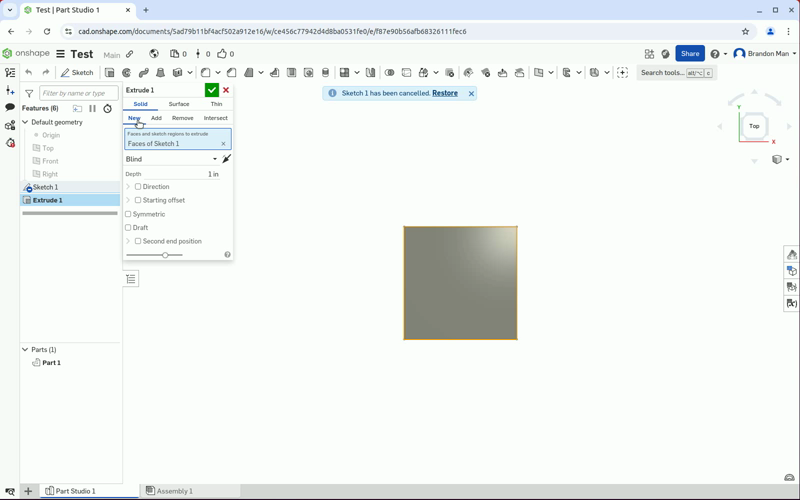
key(tab, 4)
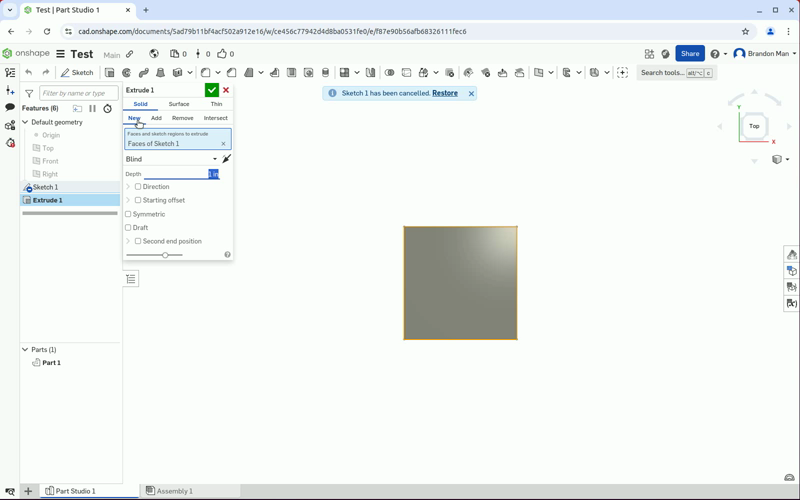
text(23.108)
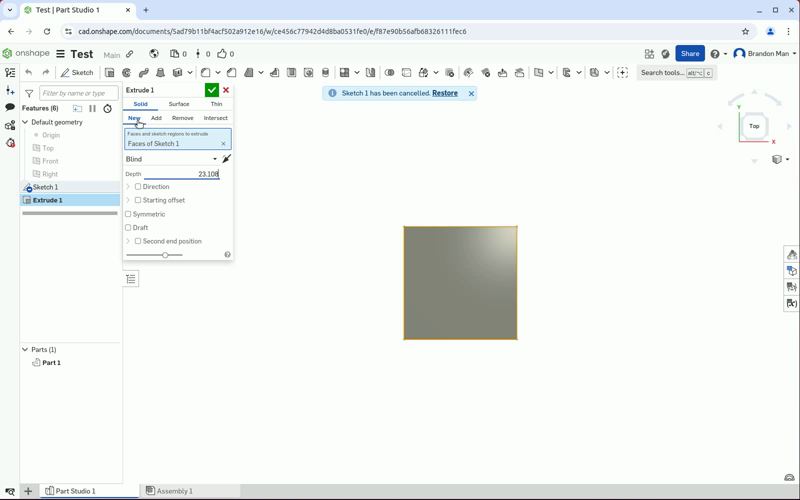
key(enter)
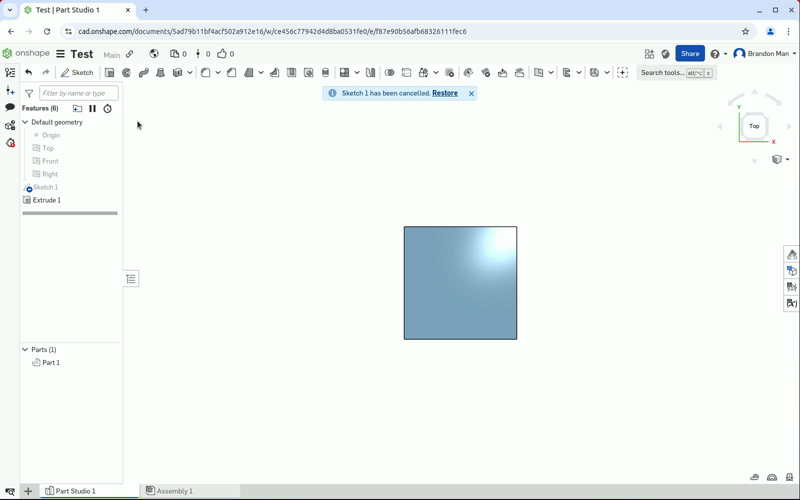
key(shift+h)
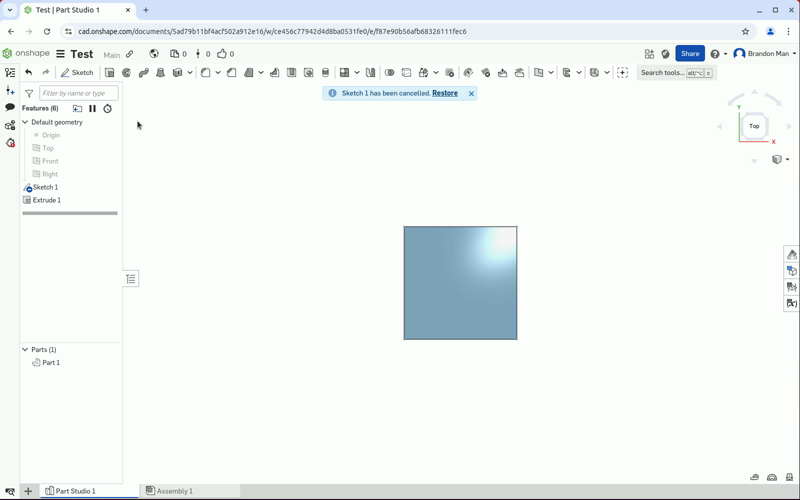
key(shift+h)
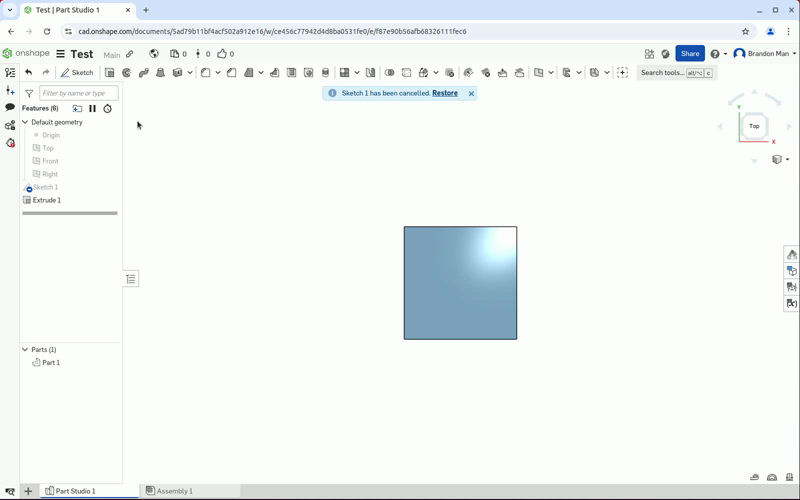
mouse_move(73, 189)
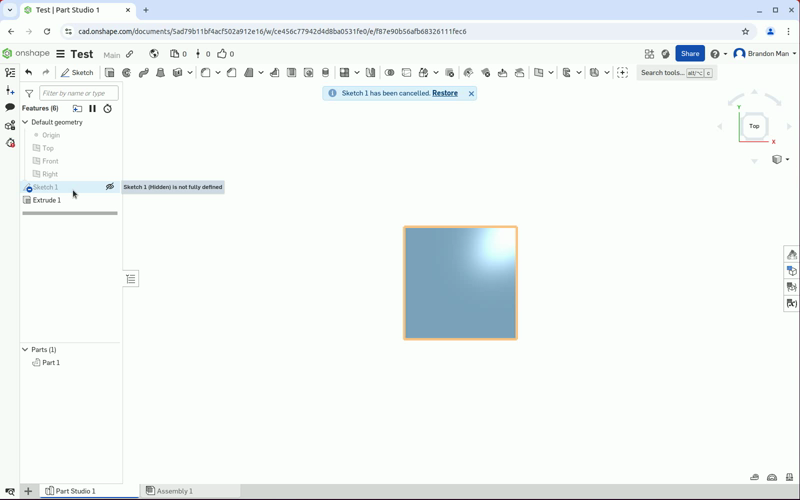
click(73, 189)
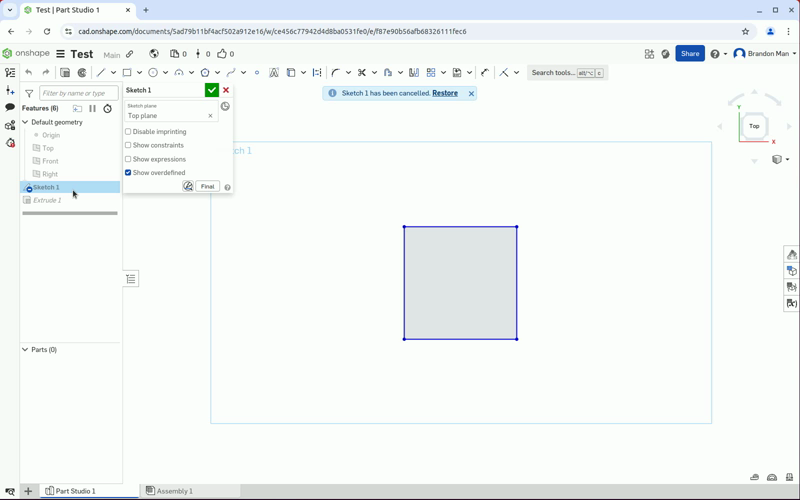
mouse_move(229, 92)
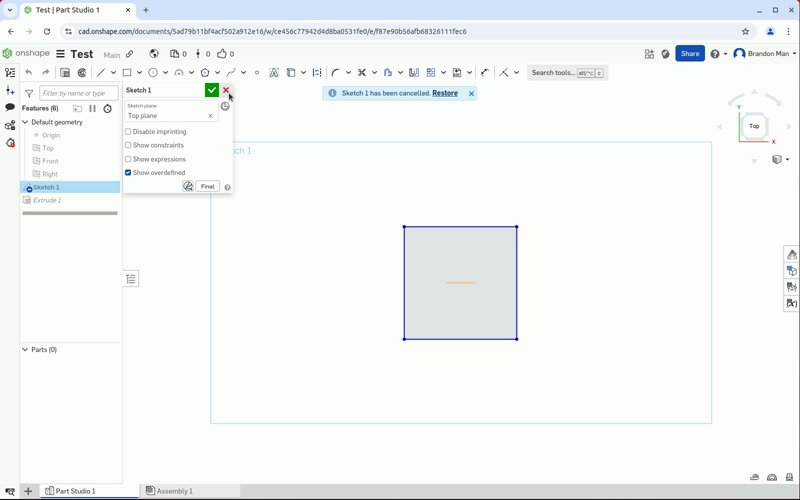
click(229, 92)
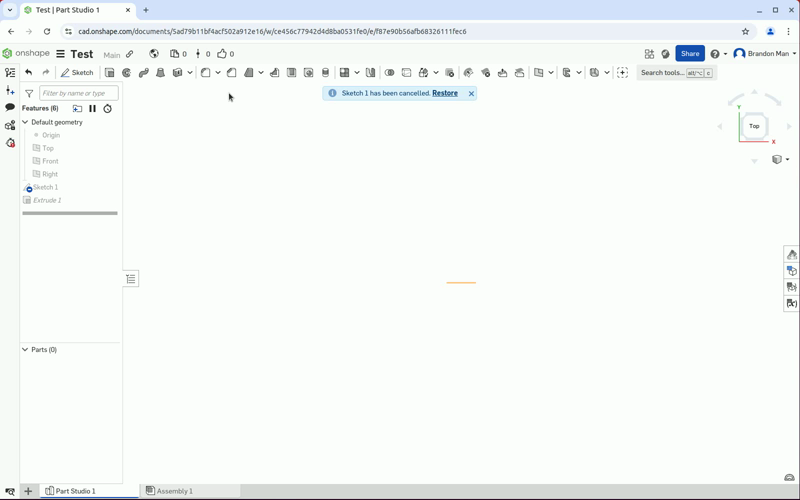
mouse_move(541, 75)
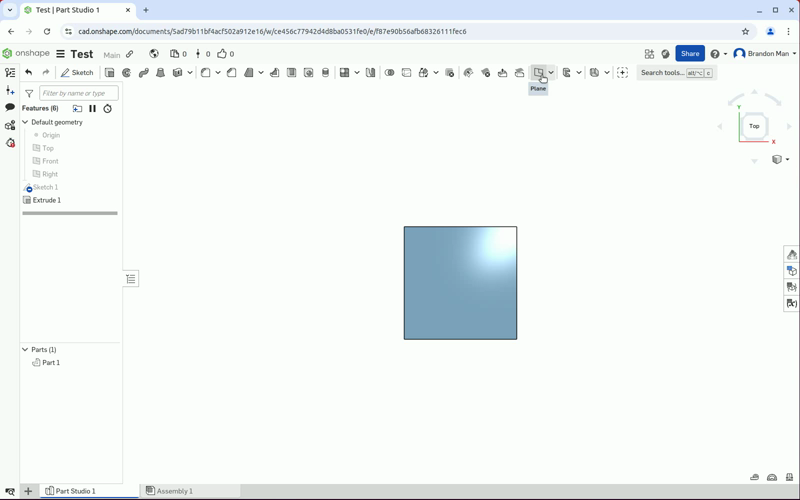
click(541, 75)
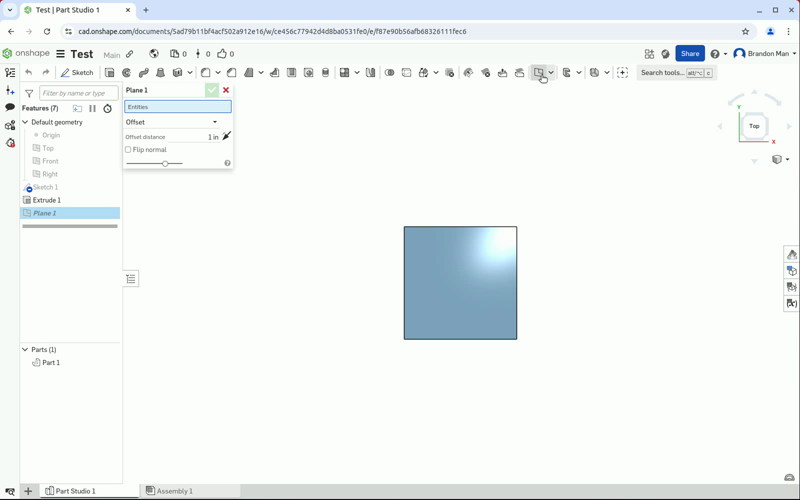
mouse_move(73, 150)
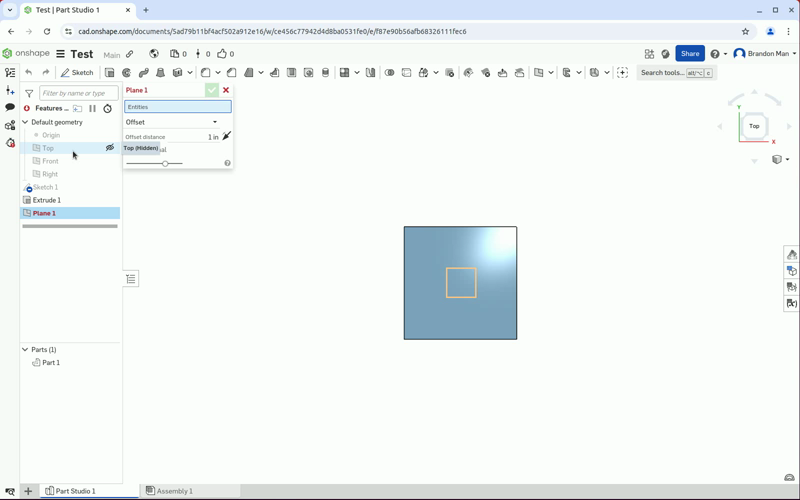
click(73, 150)
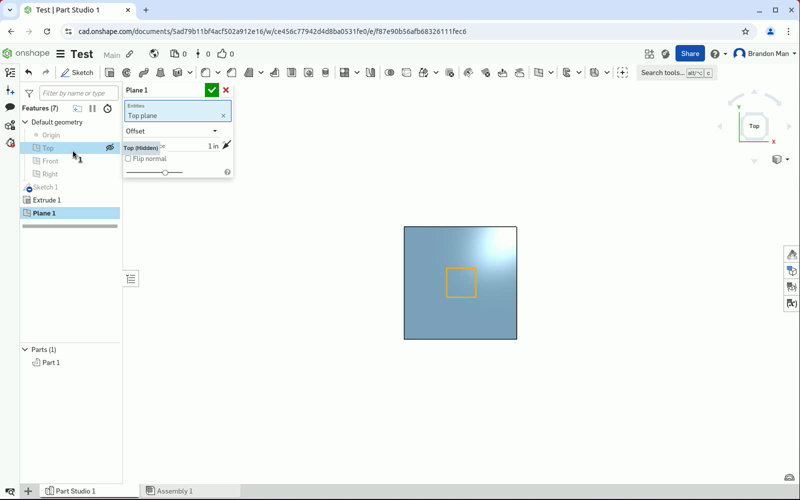
key(tab, 2)
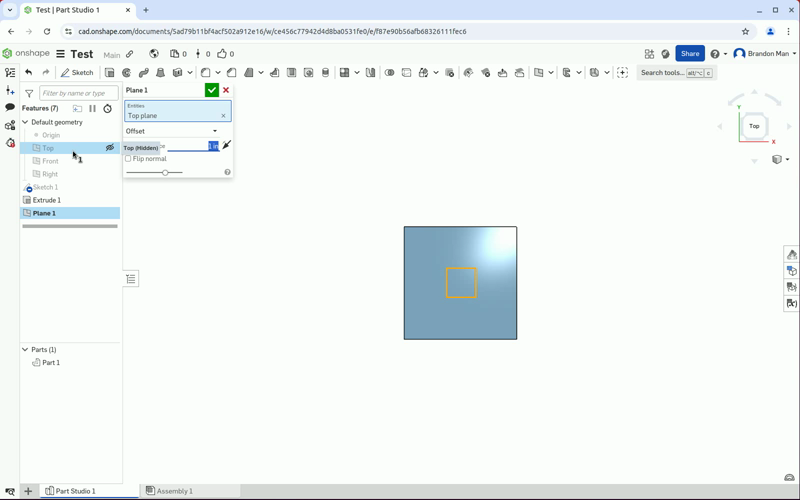
text(23.108)
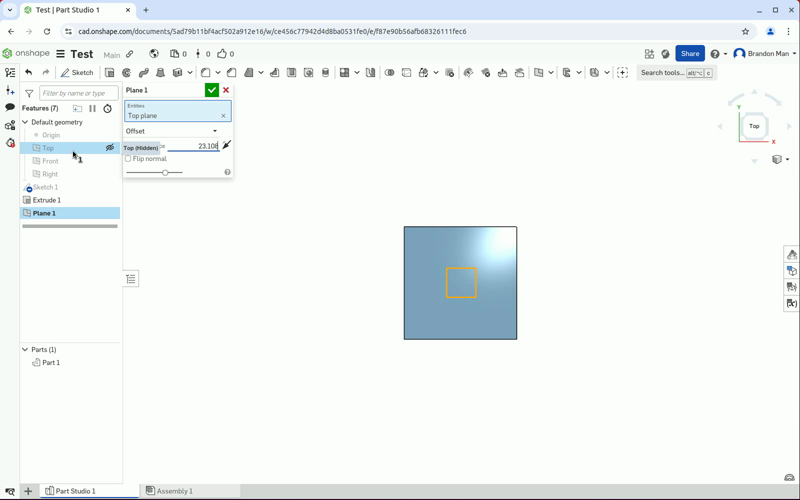
key(enter, 2)
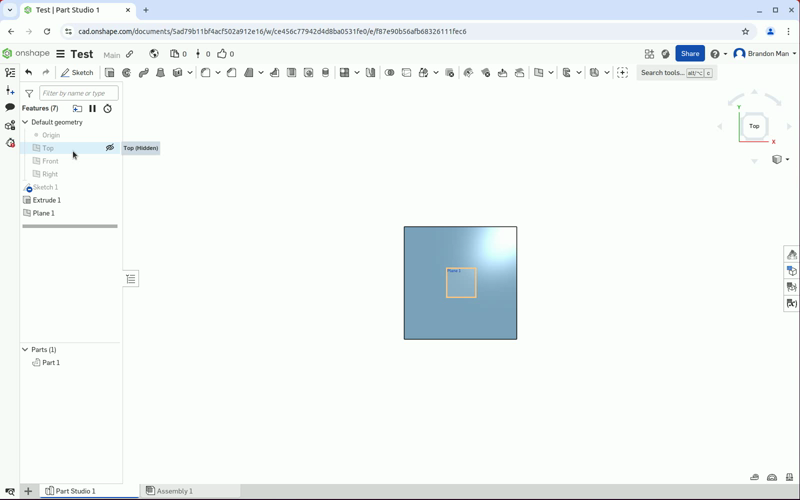
key(shift+s)
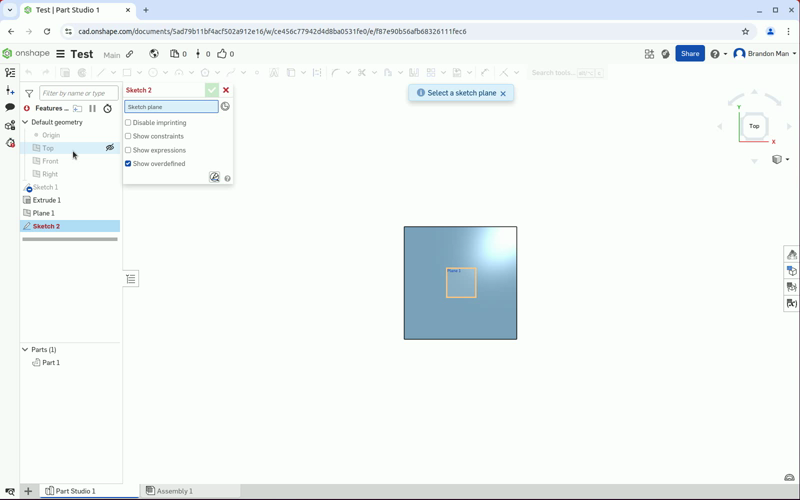
mouse_move(73, 215)
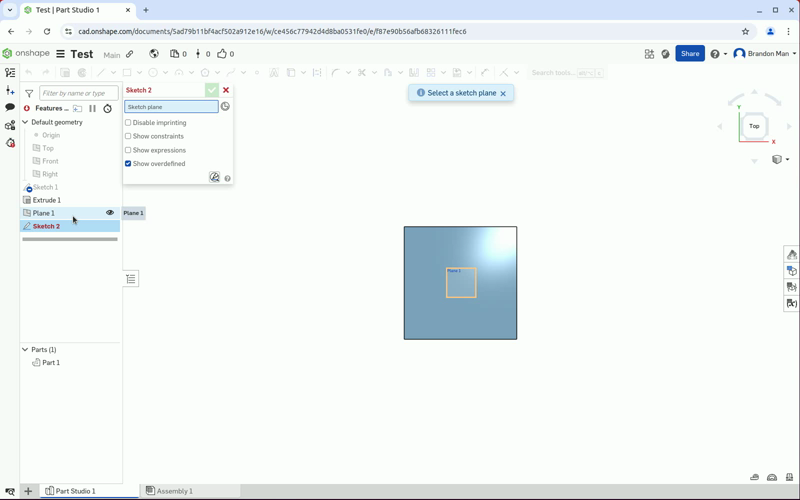
click(73, 215)
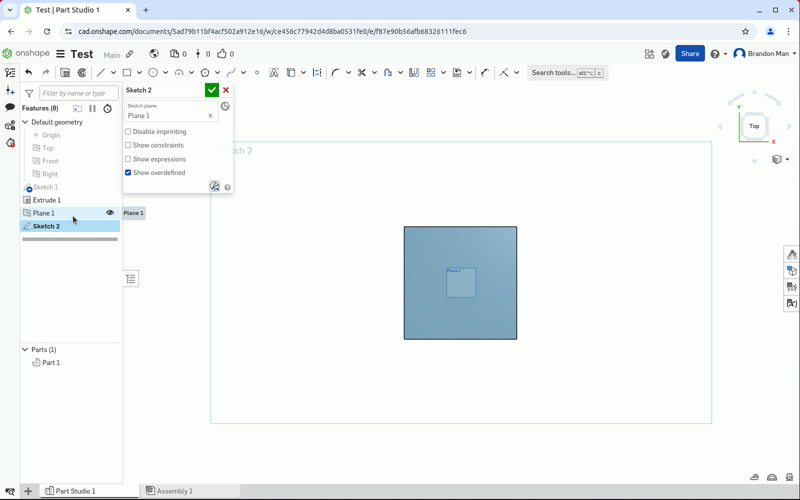
mouse_move(73, 352)
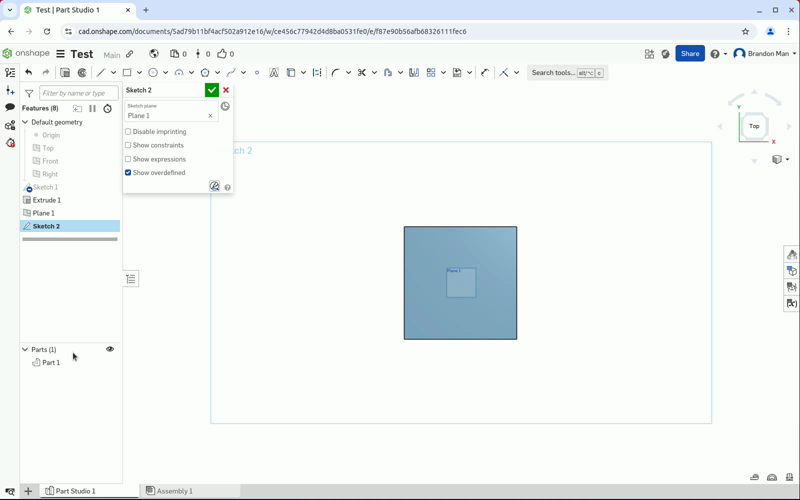
key(y)
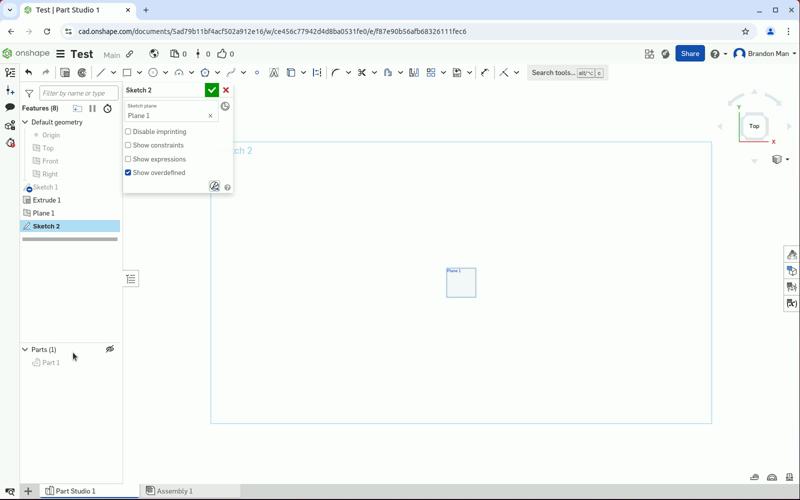
key(c)
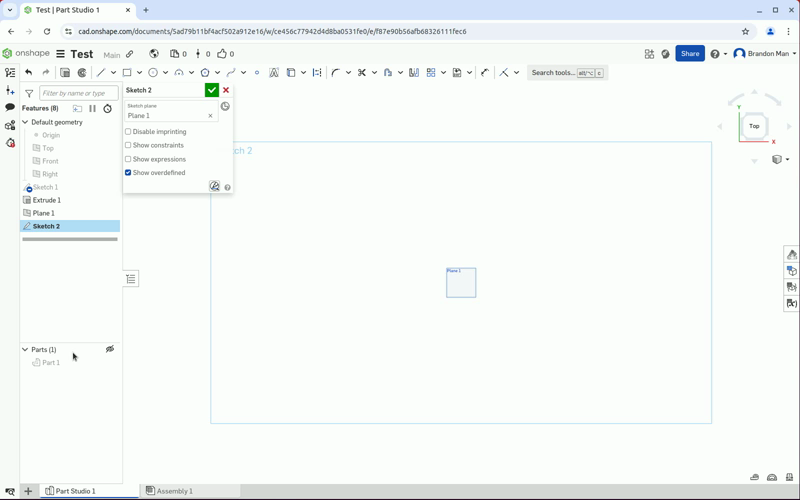
key_down(shift)
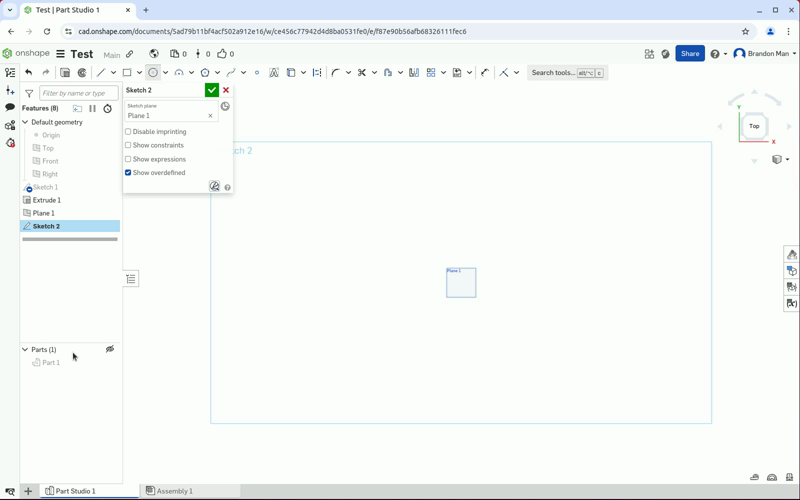
mouse_move(461, 282)
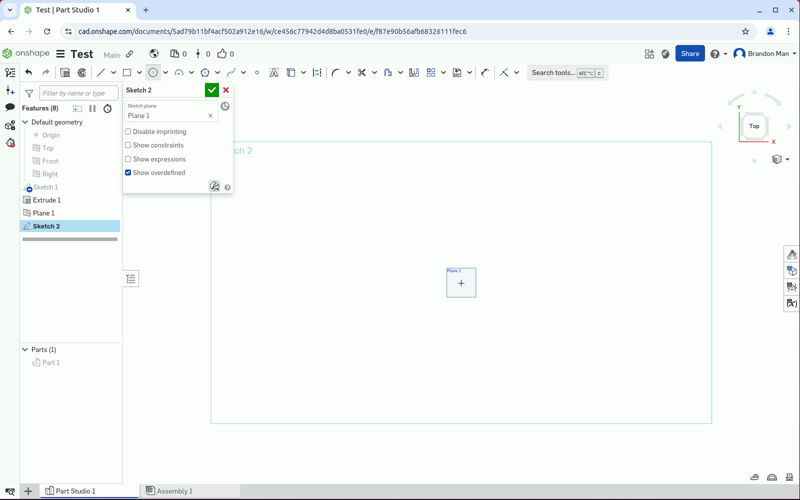
click(461, 282)
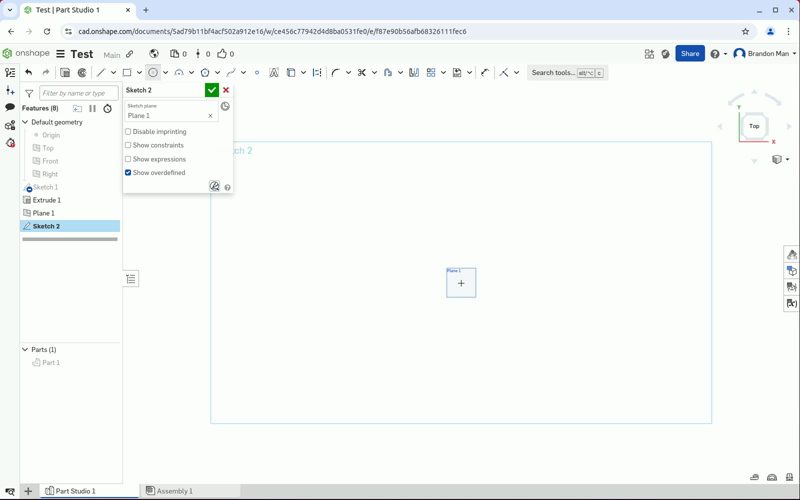
key_up(shift)
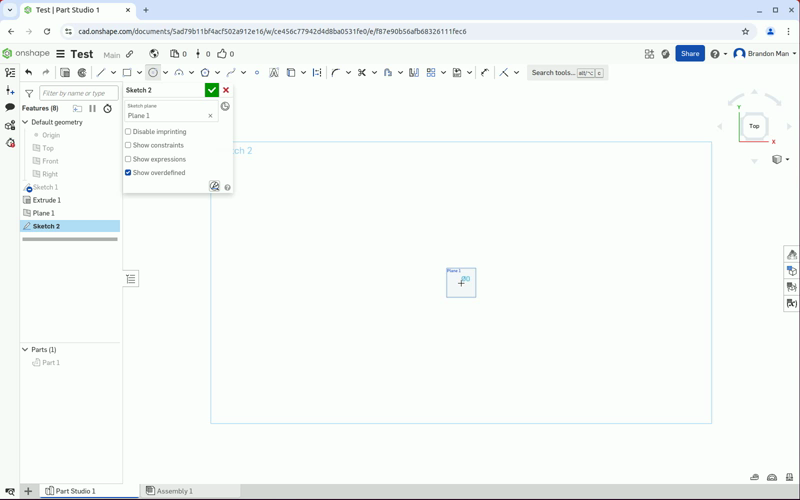
mouse_move(495, 282)
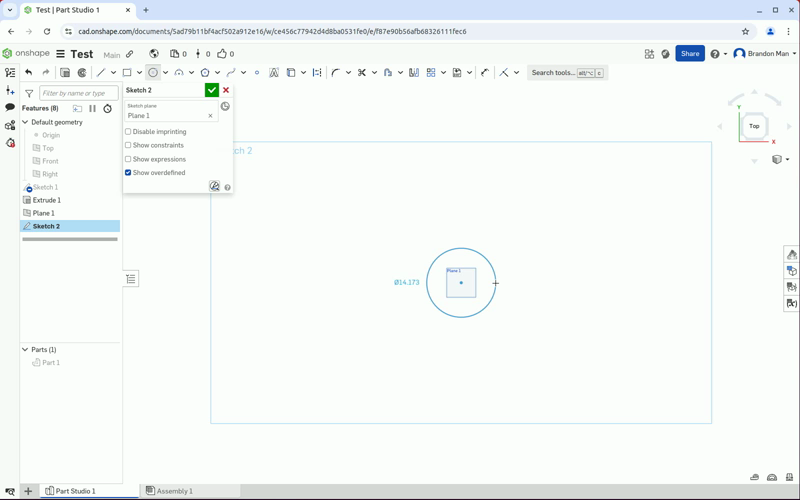
click(495, 282)
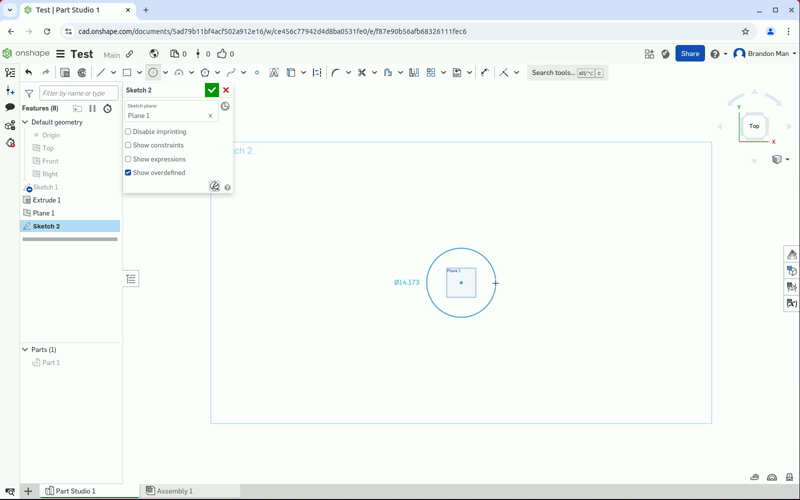
key(esc)
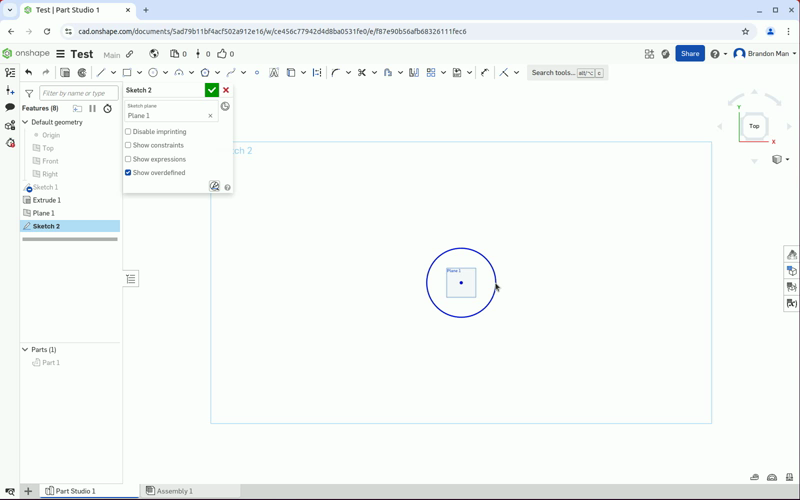
mouse_move(480, 259)
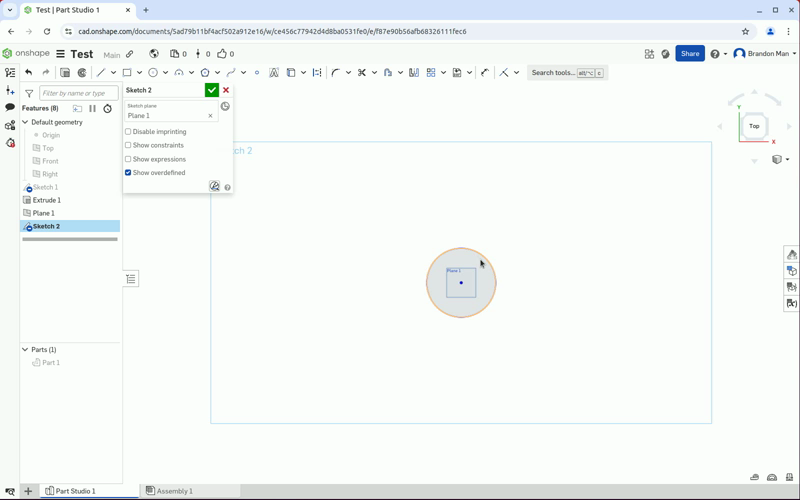
click(480, 259)
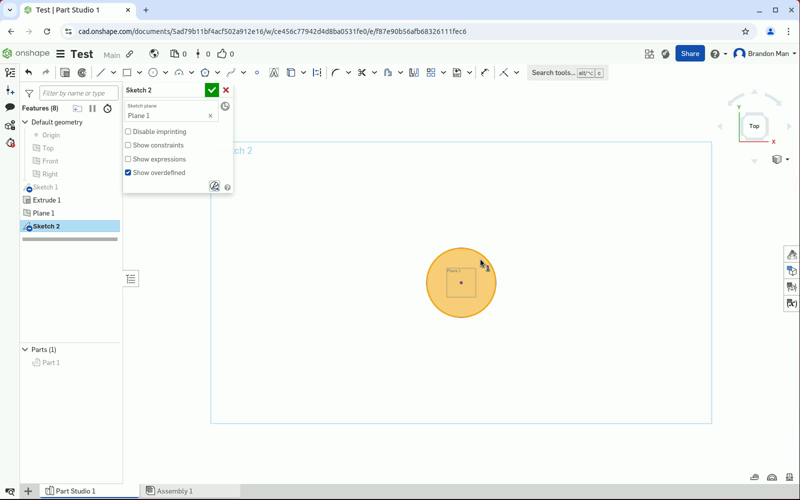
mouse_move(73, 352)
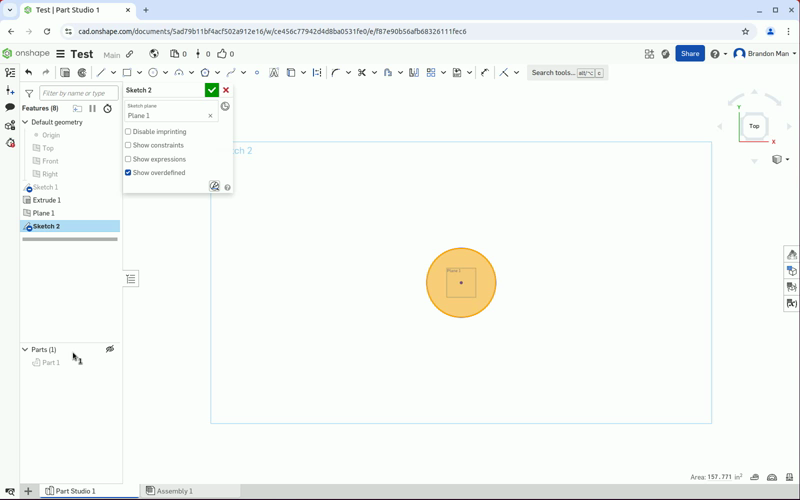
key(shift+y)
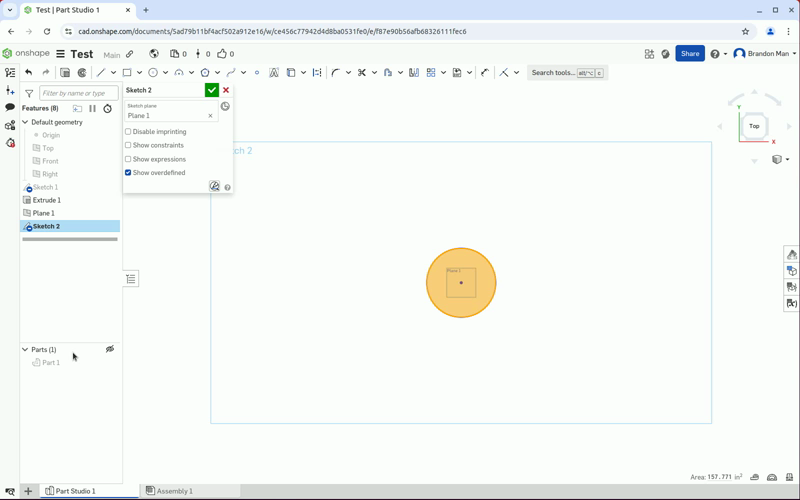
key(shift+e)
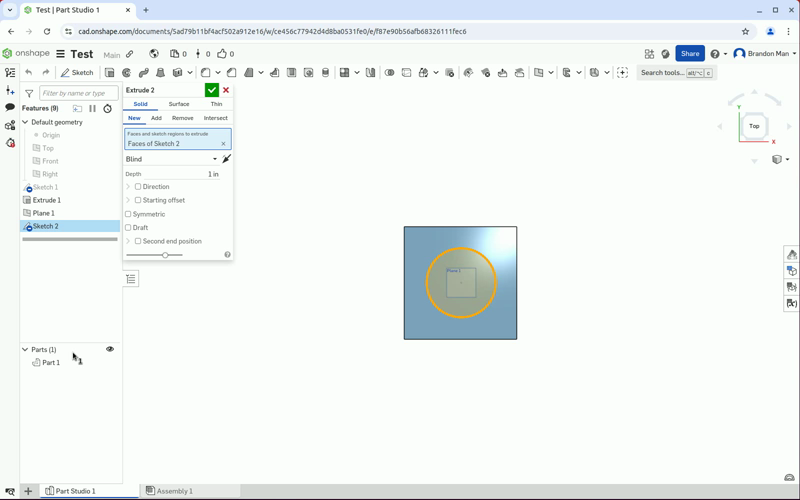
mouse_move(143, 106)
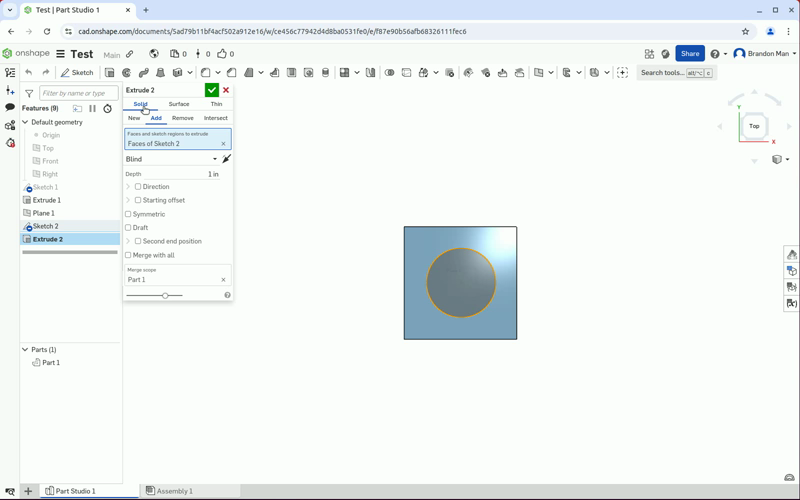
click(143, 106)
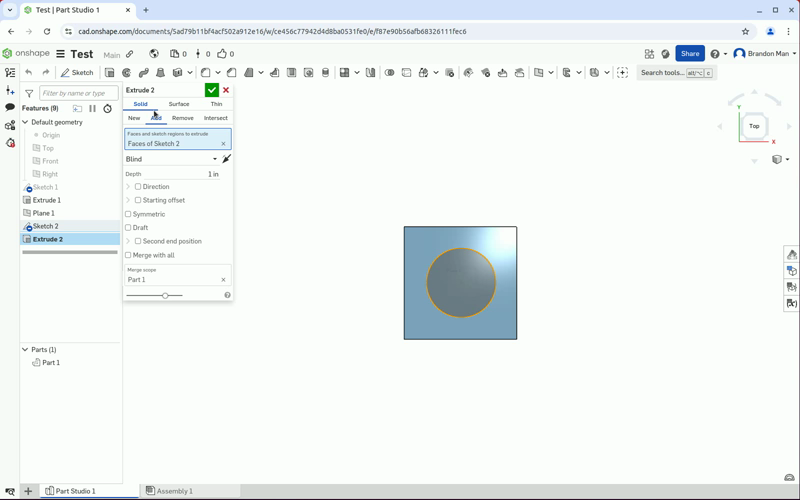
mouse_move(186, 120)
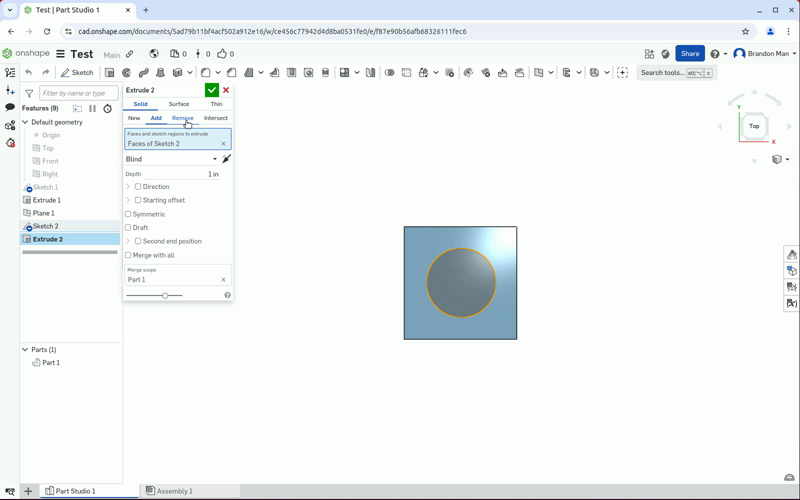
click(186, 120)
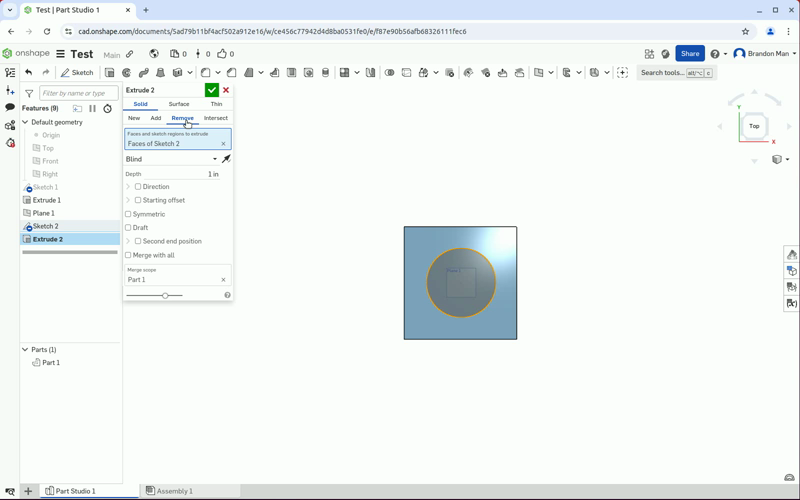
key(tab, 4)
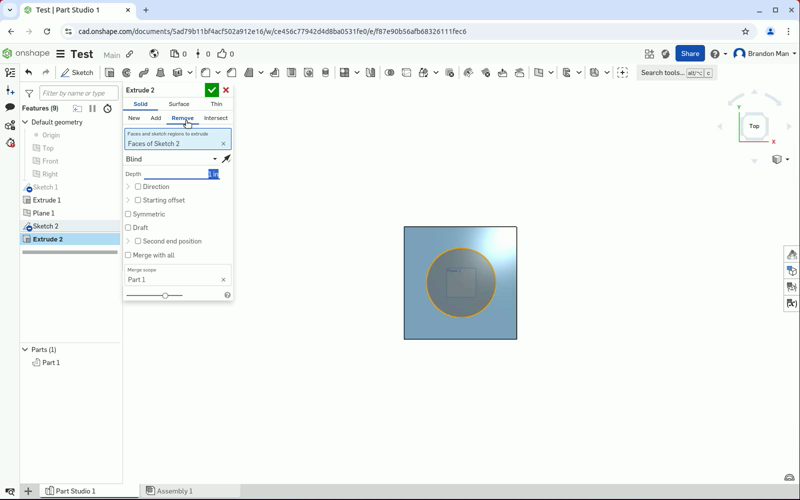
text(11.554)
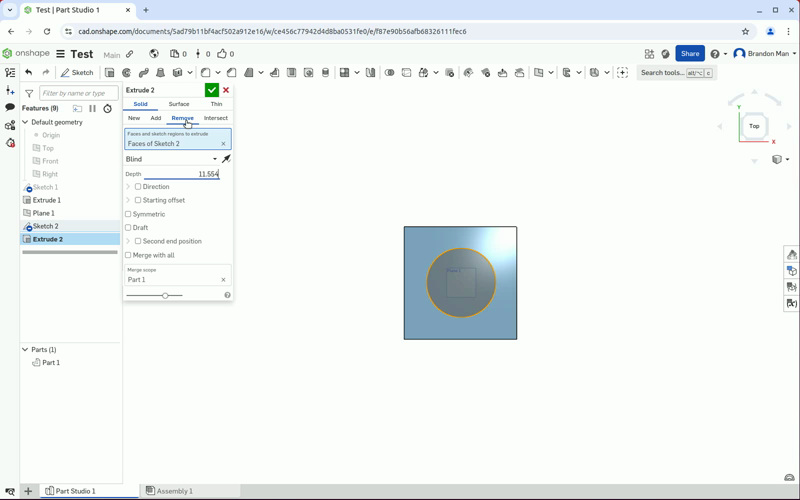
key(tab, 6)
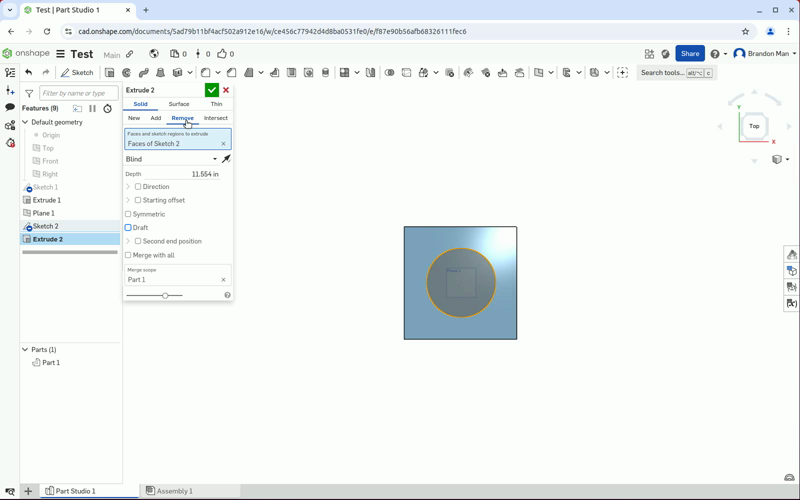
key(space)
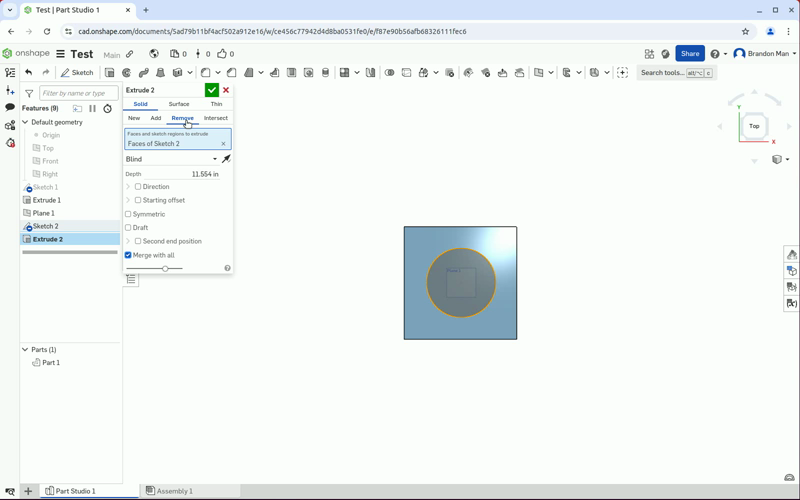
key(enter)
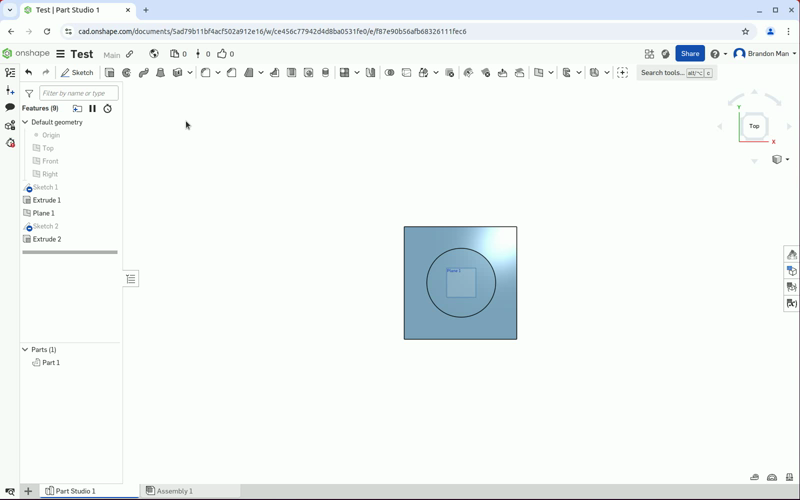
key(shift+h)
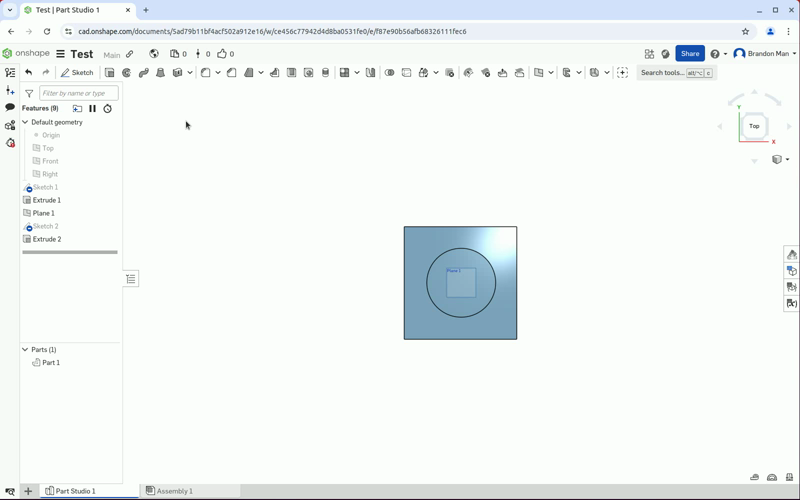
key(shift+h)
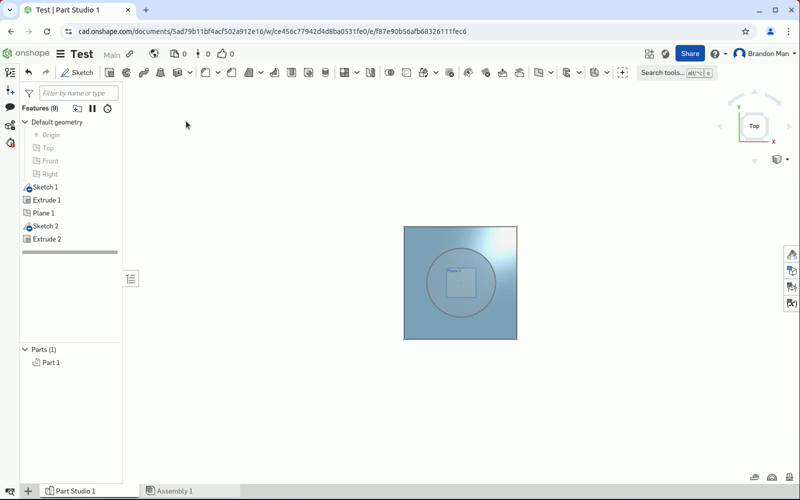
key(shift+7)
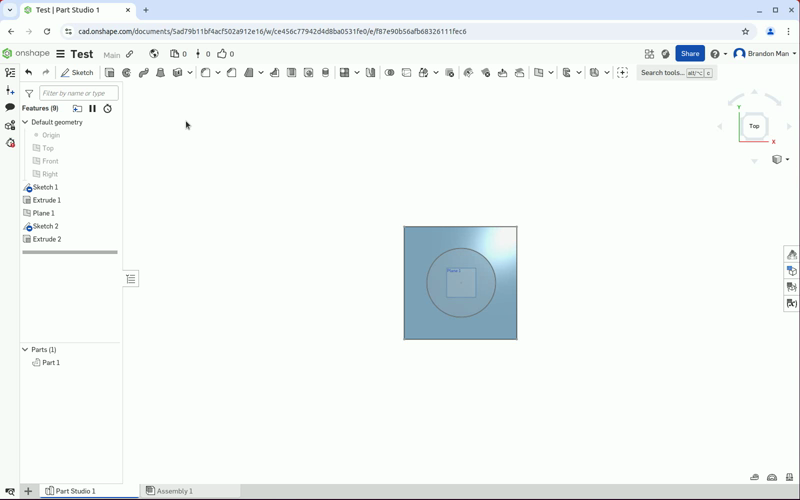
key(up, 3)
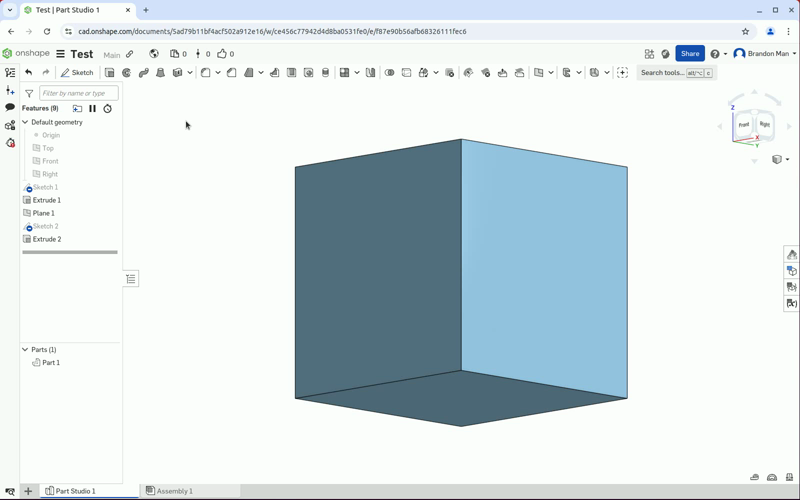
key(left, 3)
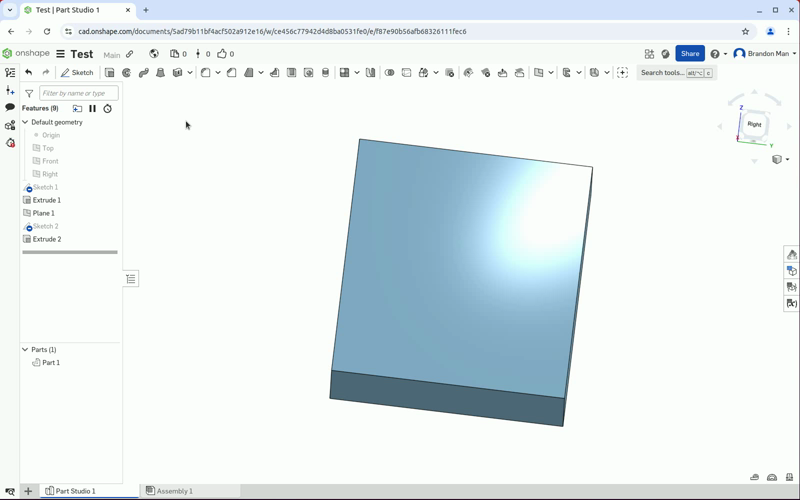
key(right, 3)
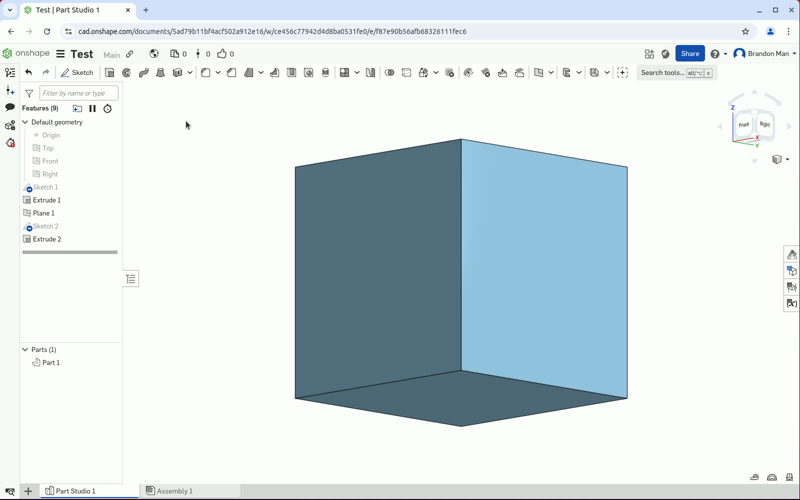
key(down, 3)
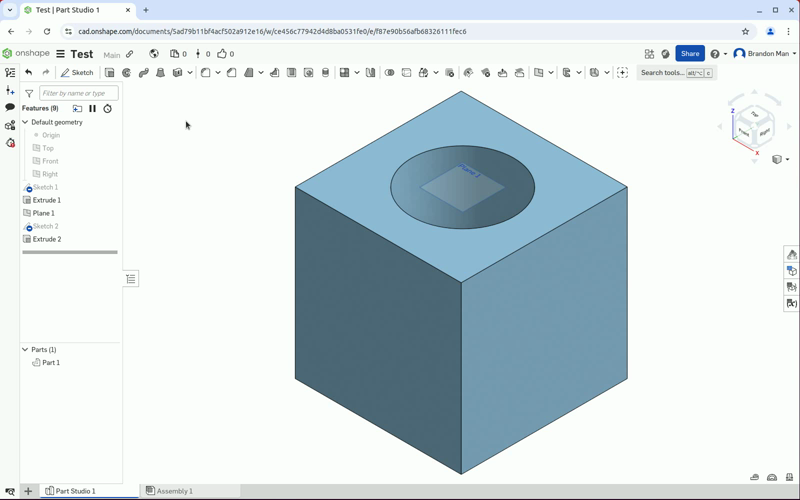
mouse_move(73, 189)
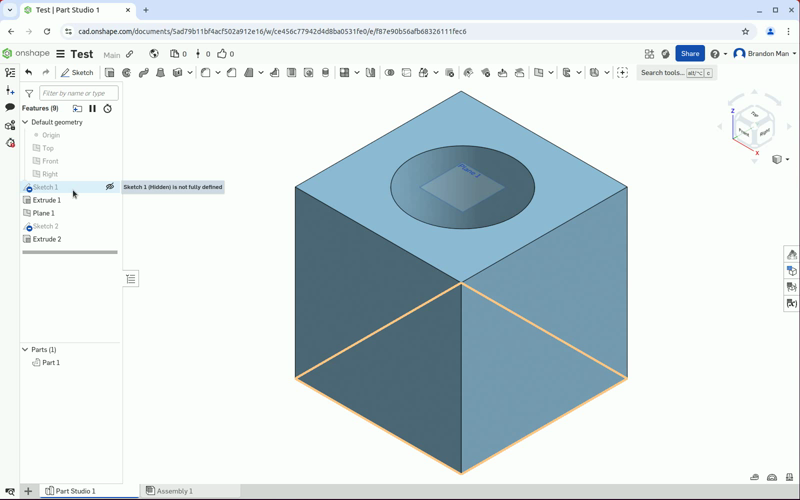
click(73, 189)